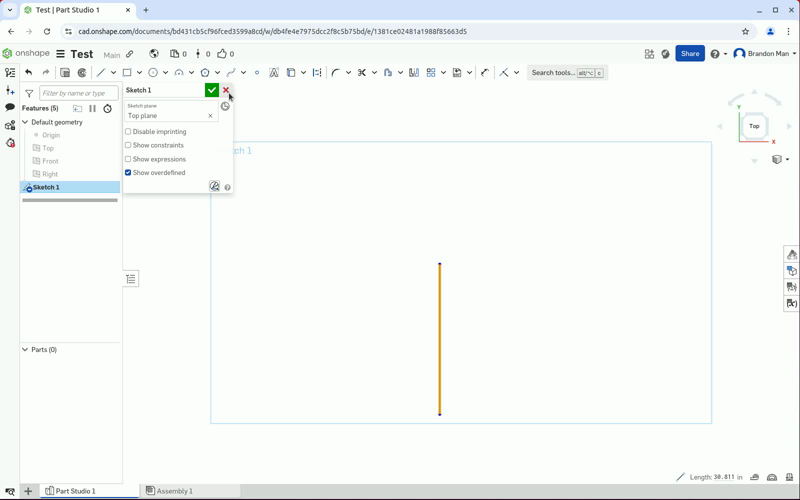
key(shift+h)
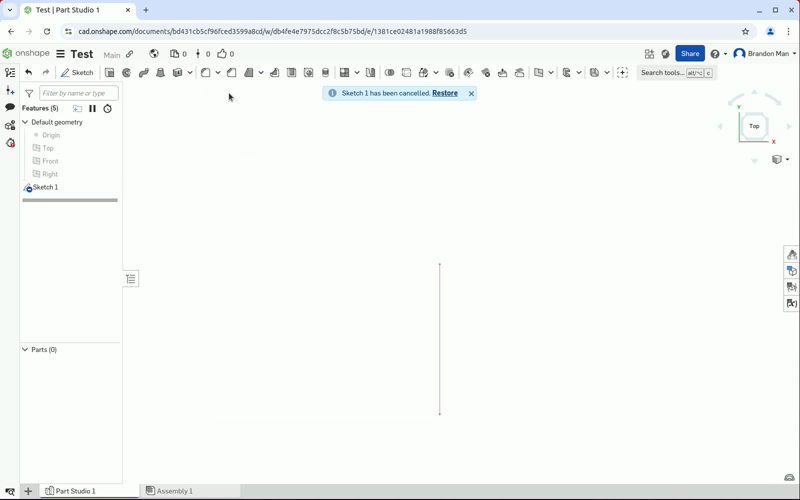
key(shift+s)
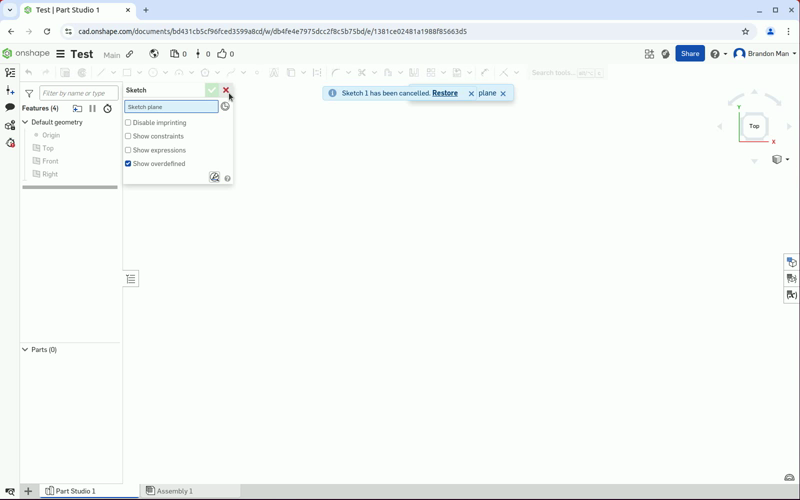
mouse_move(73, 150)
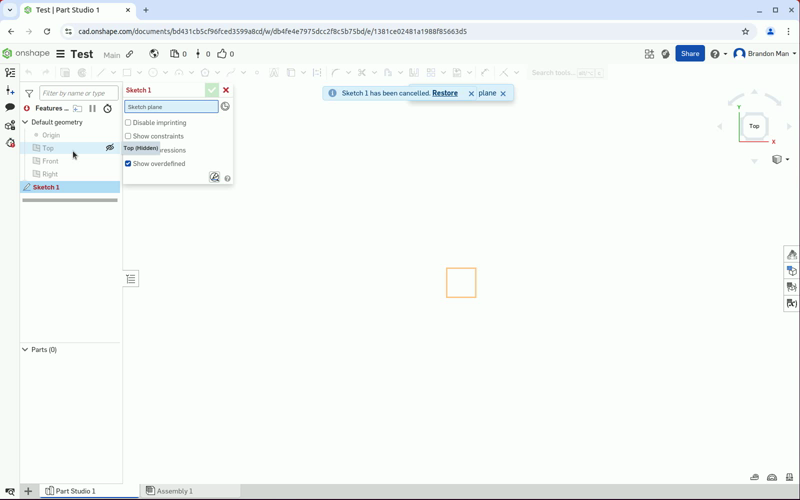
click(73, 150)
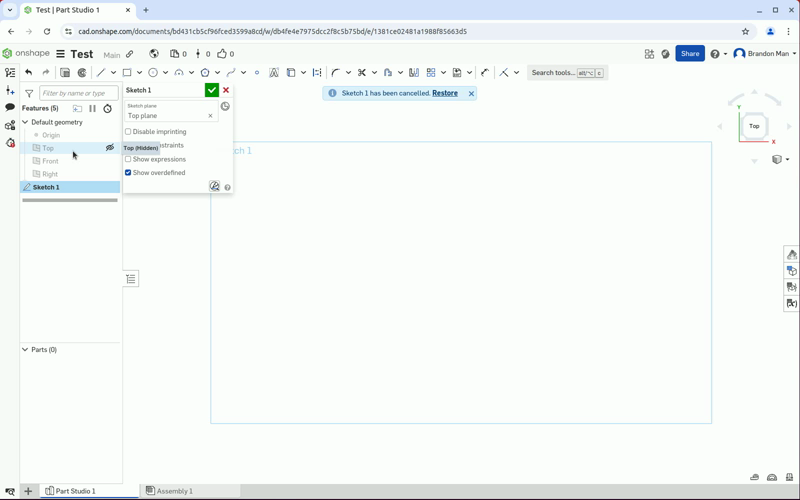
mouse_move(73, 352)
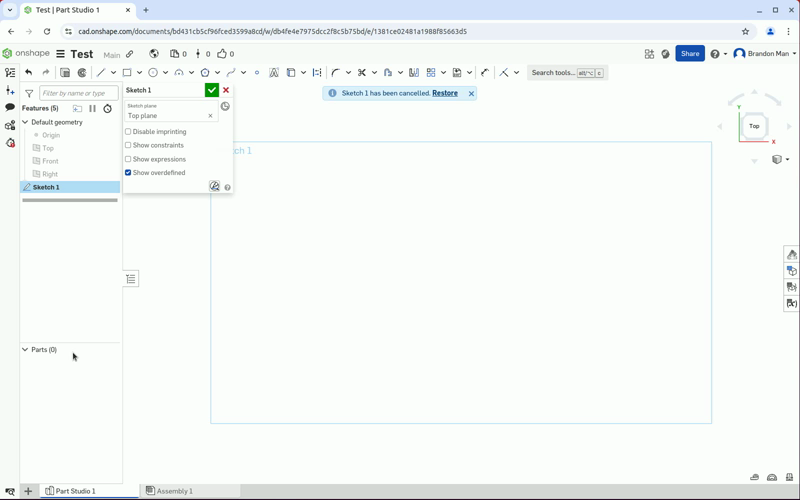
key(y)
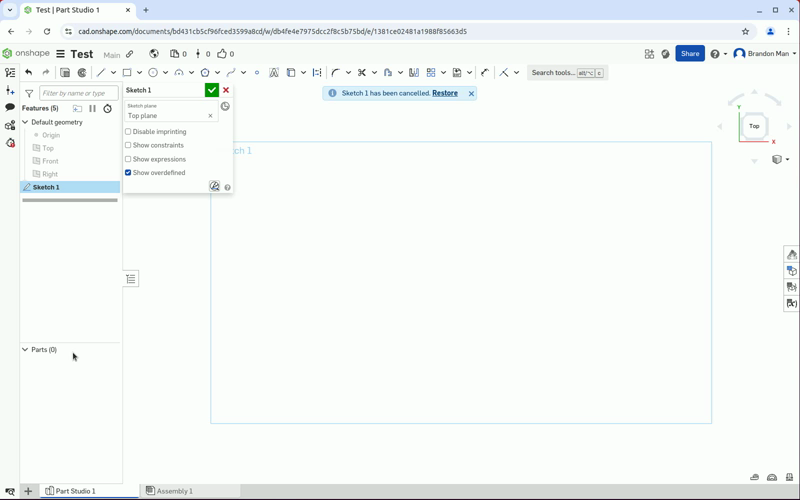
key(l)
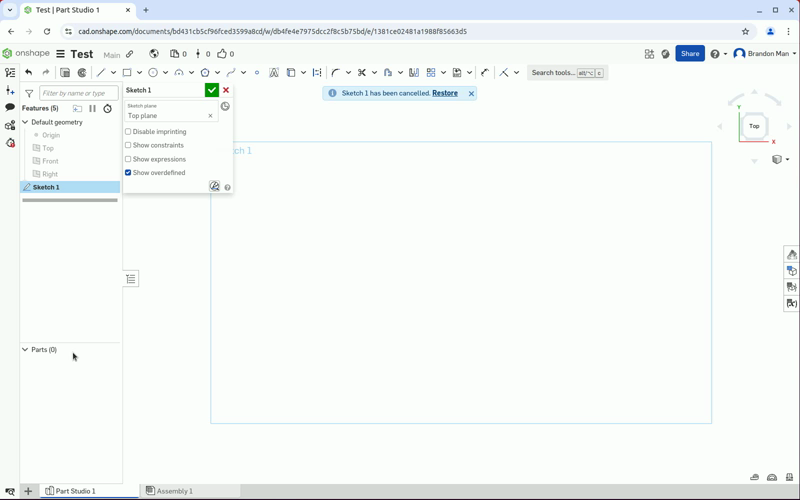
key_down(shift)
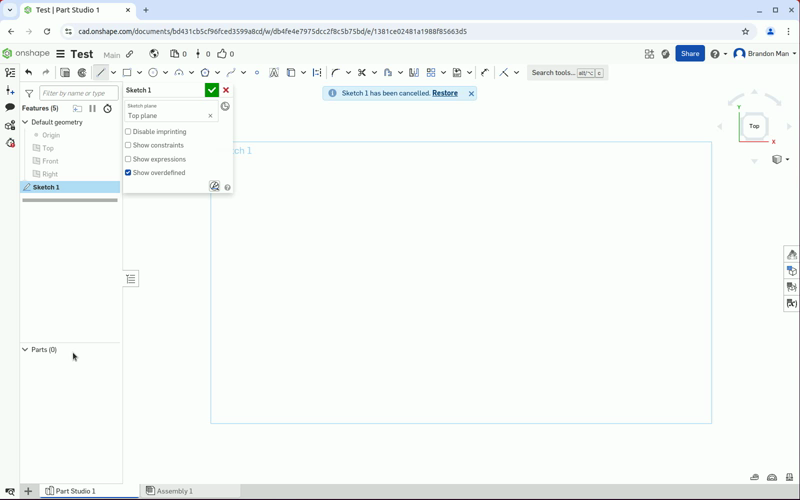
mouse_move(349, 282)
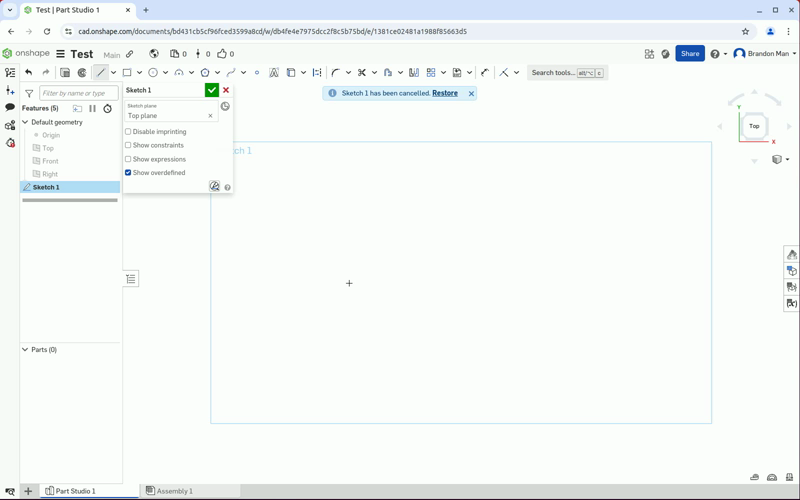
click(349, 282)
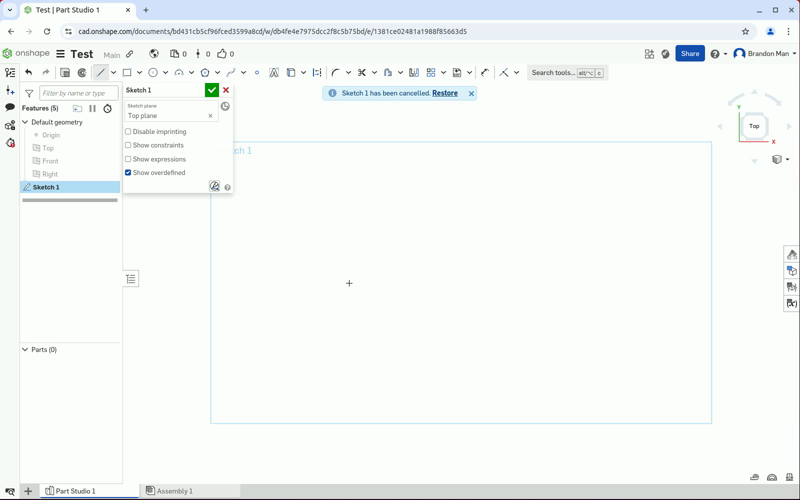
key_up(shift)
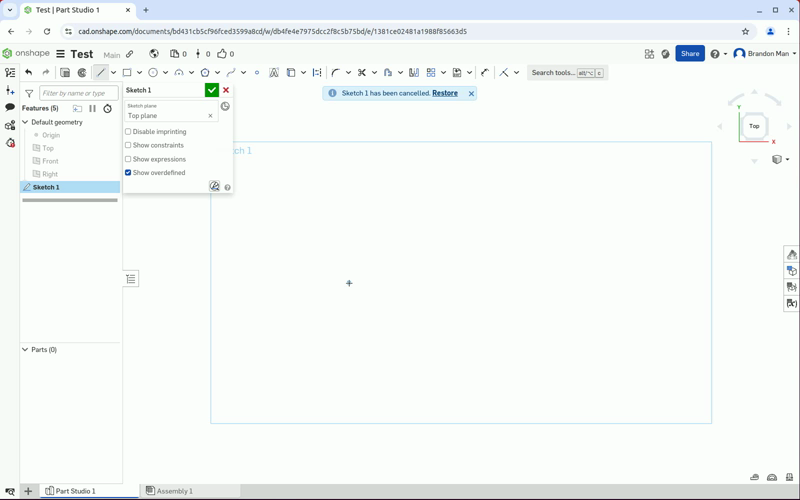
key_down(shift)
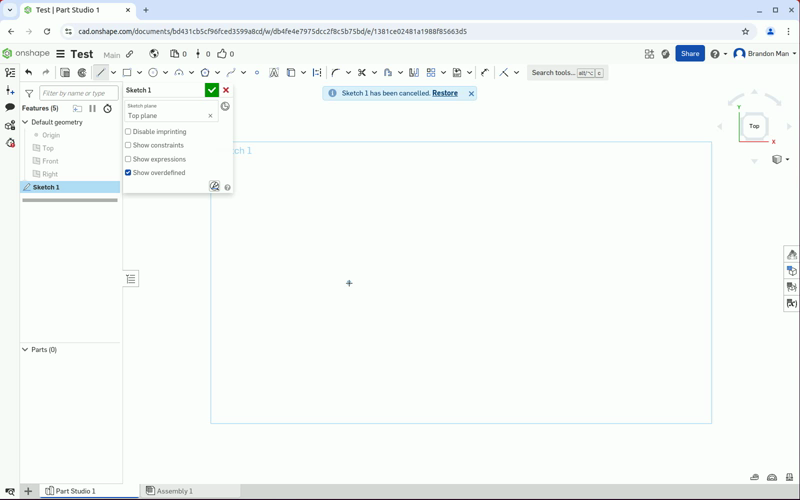
mouse_move(405, 378)
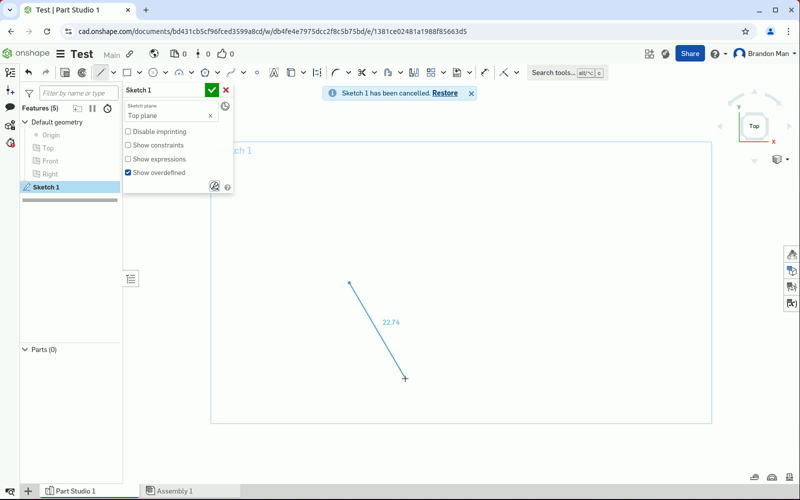
click(405, 378)
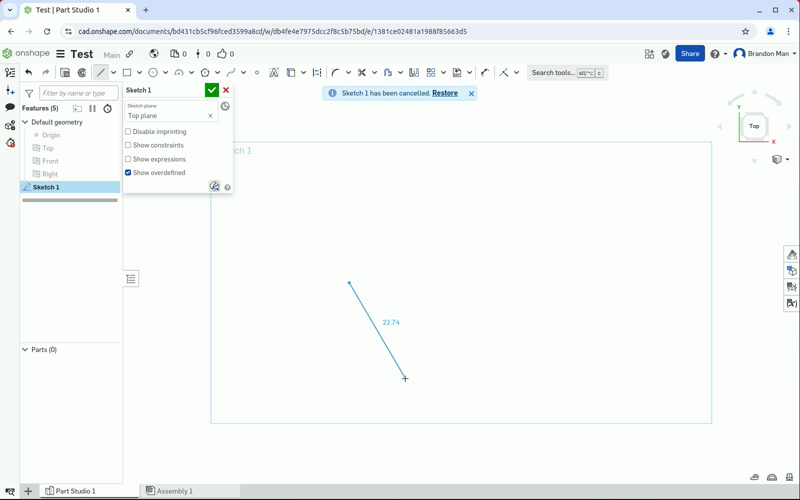
key_up(shift)
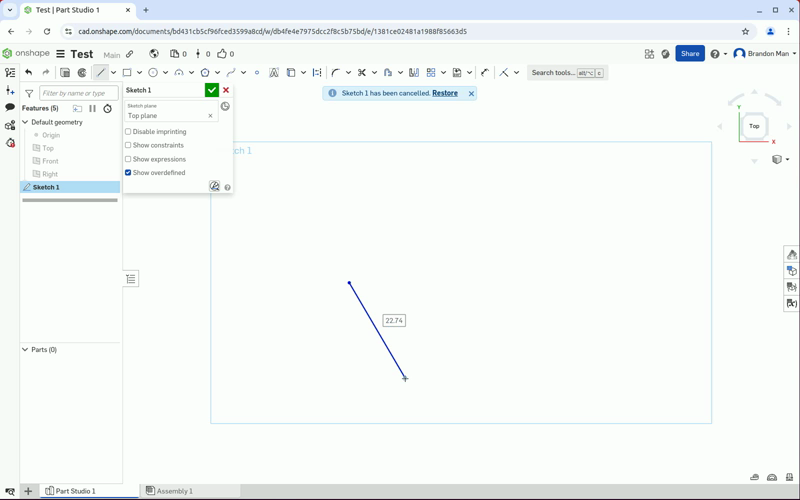
key_down(shift)
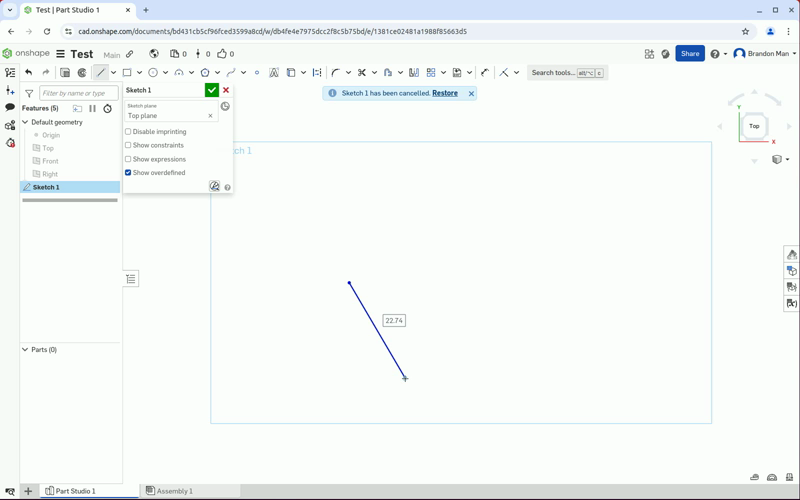
mouse_move(514, 378)
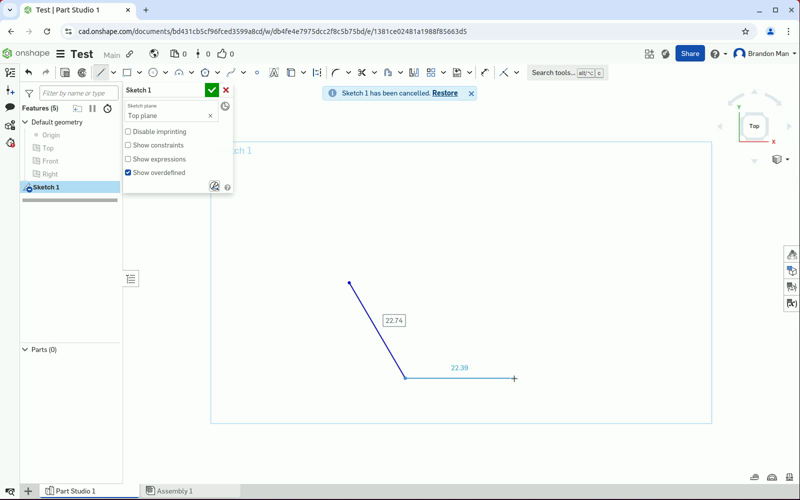
click(514, 378)
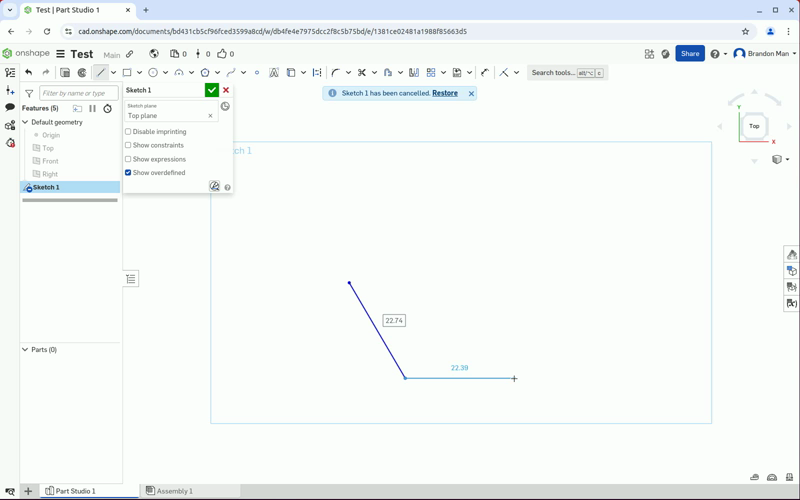
key_up(shift)
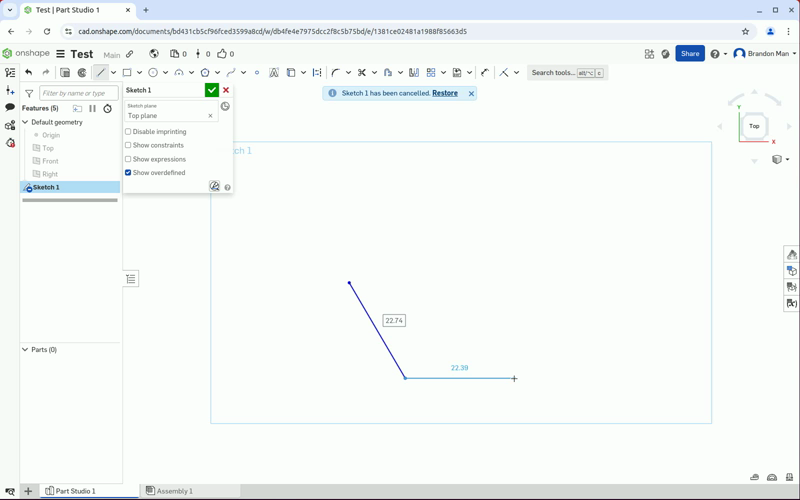
key_down(shift)
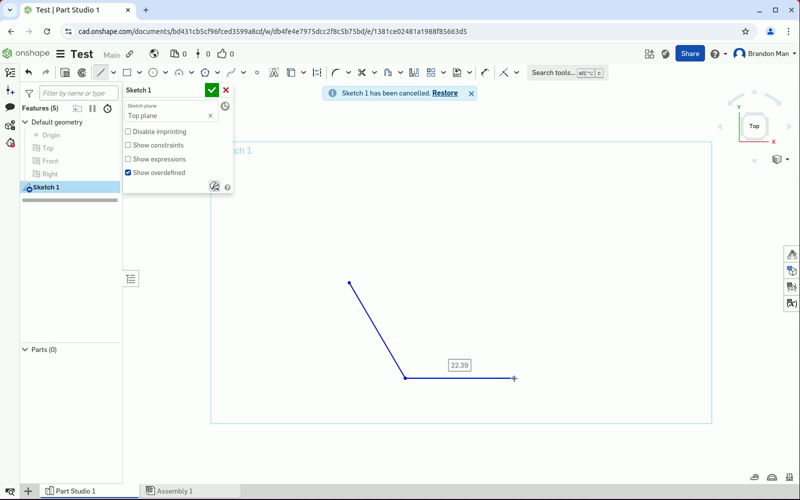
mouse_move(569, 282)
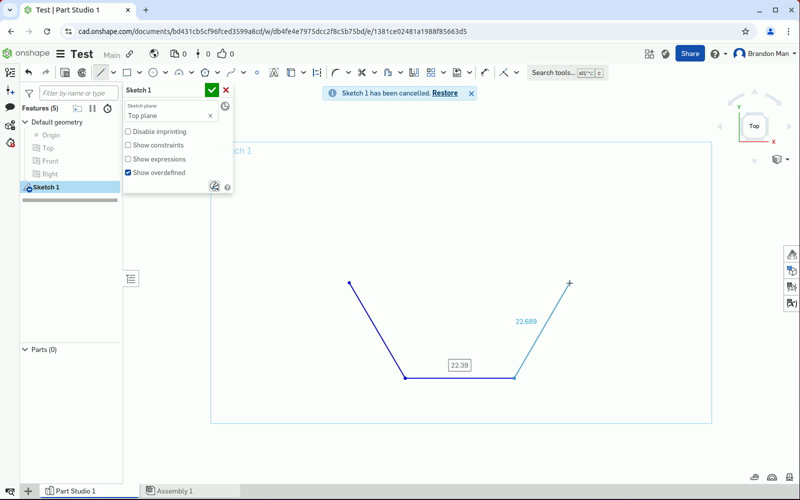
click(569, 282)
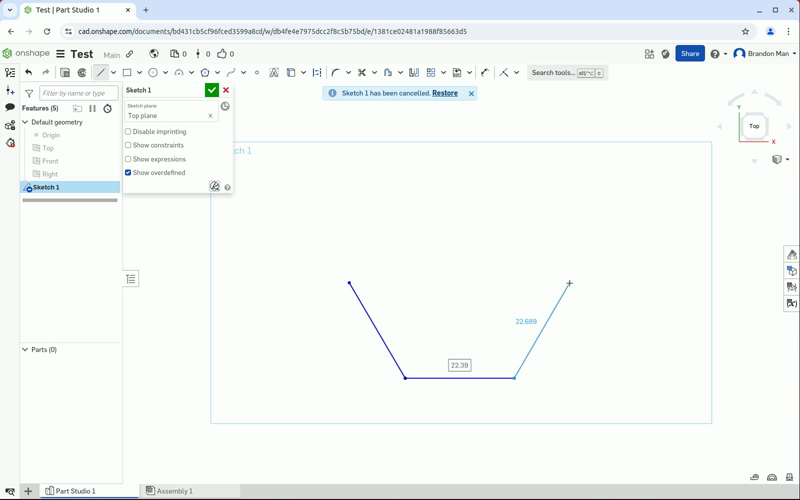
key_up(shift)
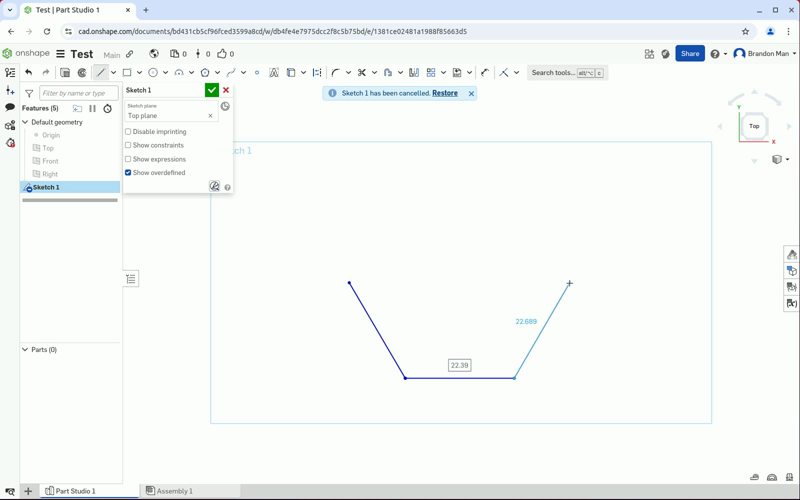
key_down(shift)
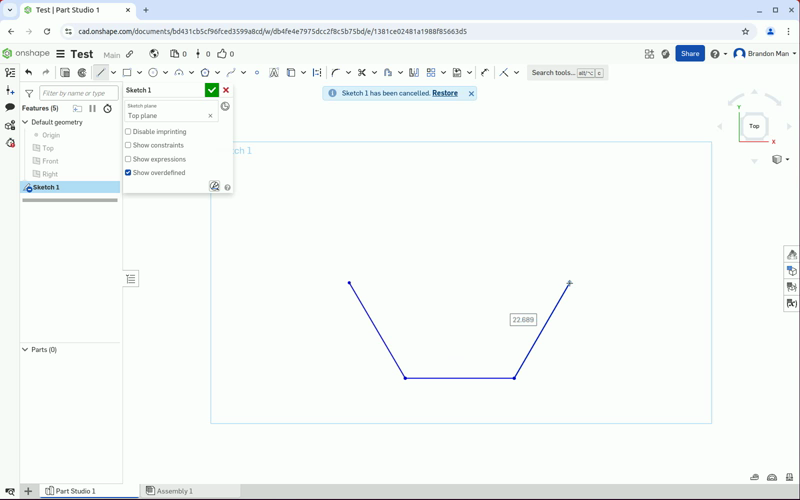
mouse_move(514, 187)
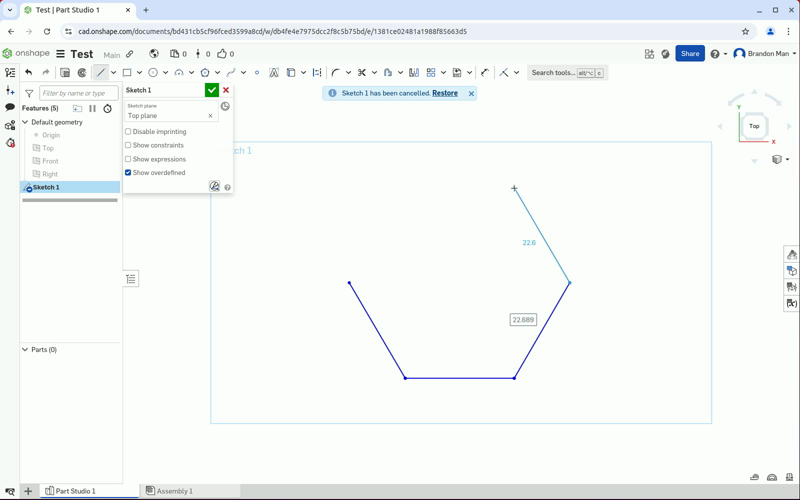
click(514, 187)
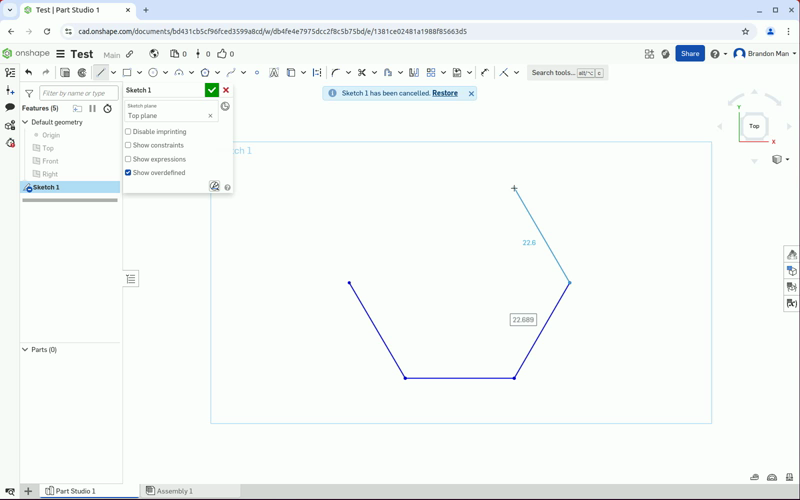
key_up(shift)
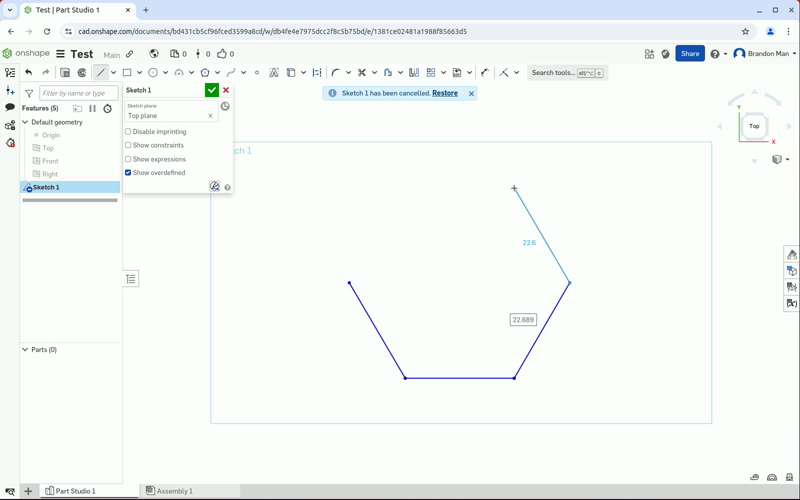
key_down(shift)
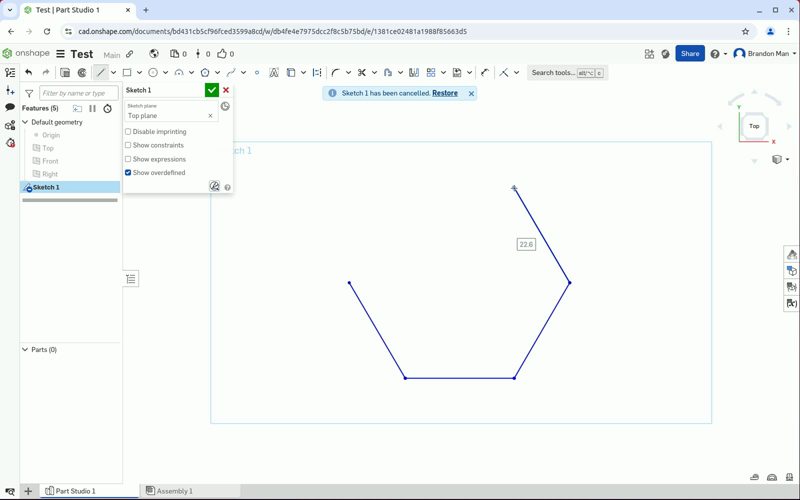
mouse_move(405, 187)
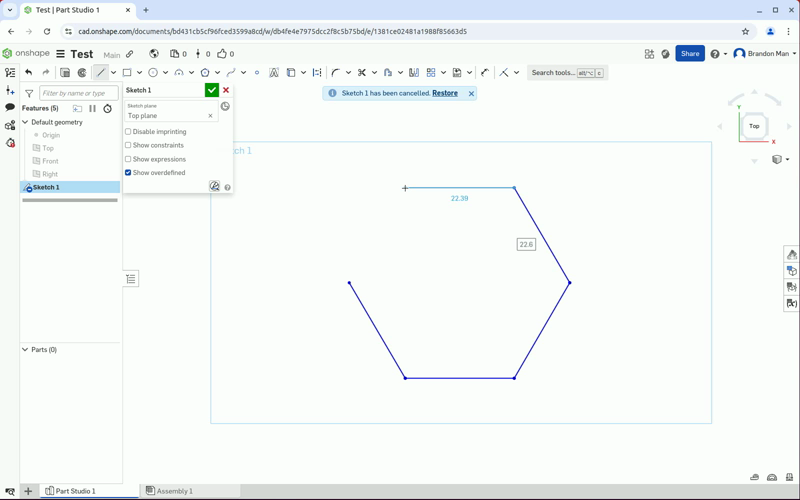
click(405, 187)
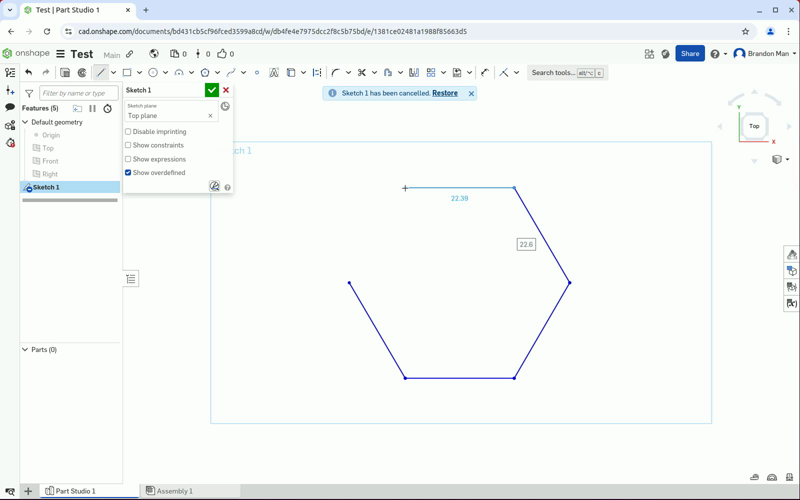
key_up(shift)
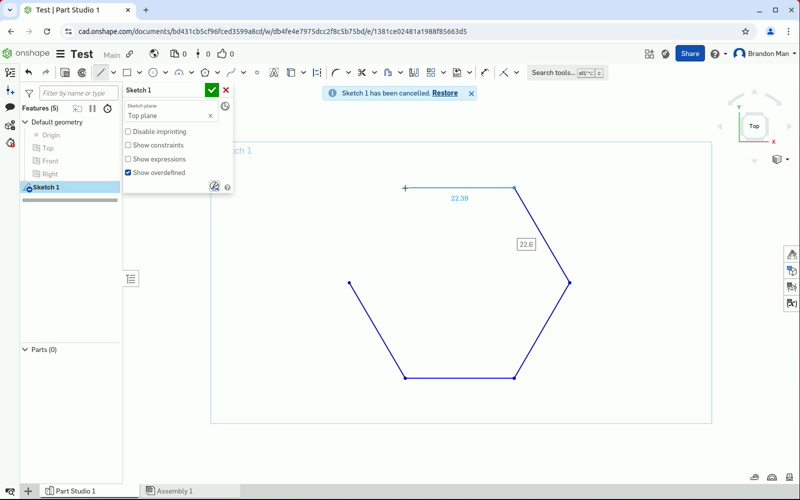
key_down(shift)
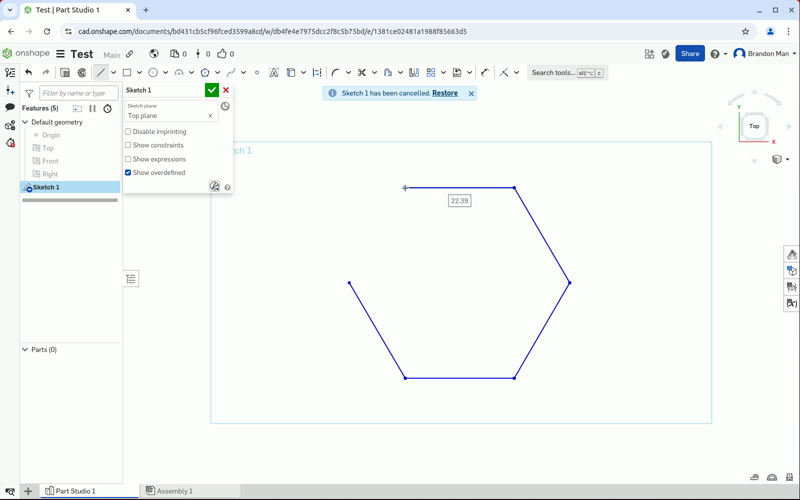
mouse_move(349, 282)
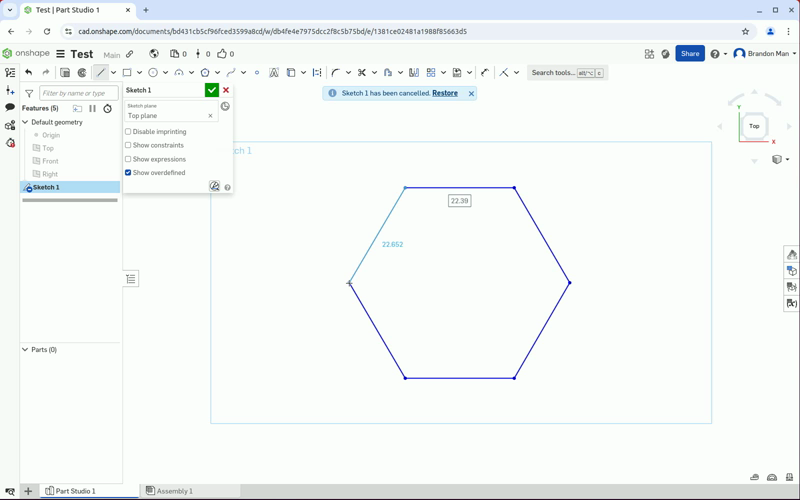
key_up(shift)
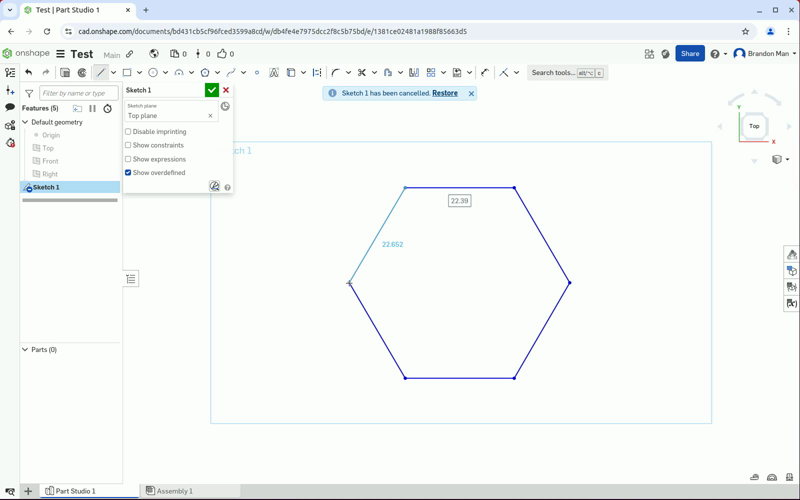
click(349, 282)
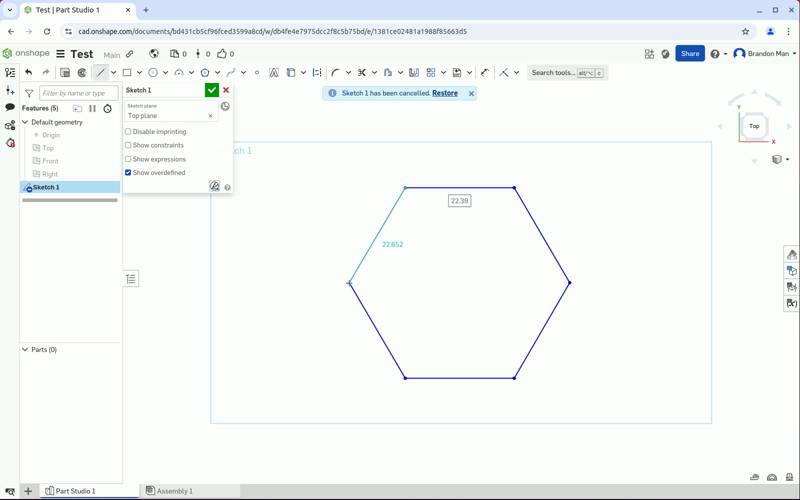
key(esc)
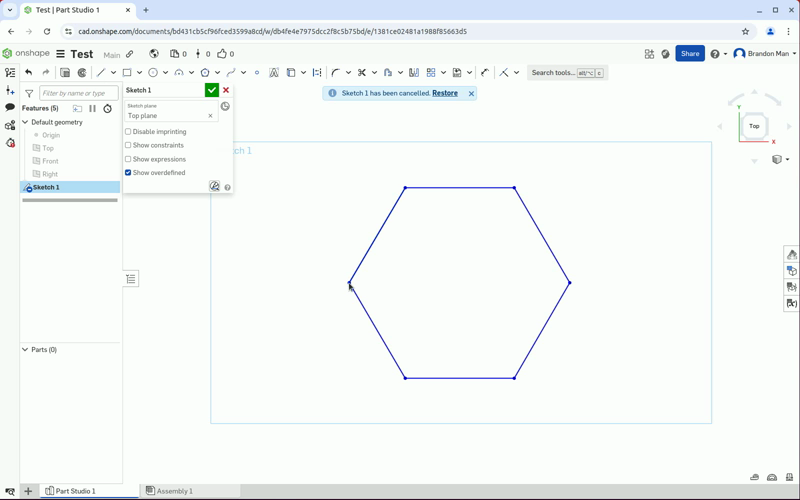
mouse_move(427, 314)
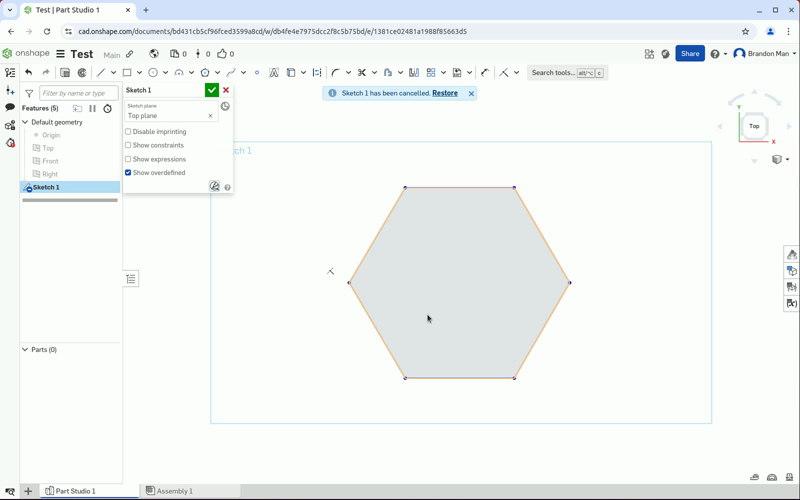
click(427, 314)
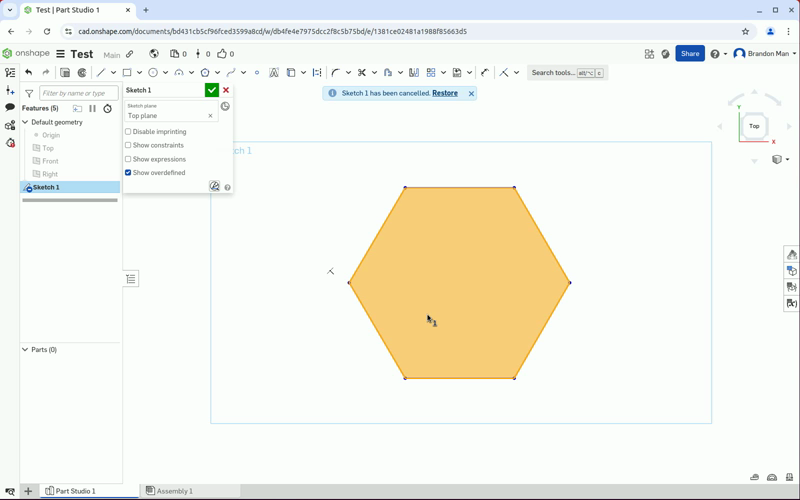
mouse_move(73, 352)
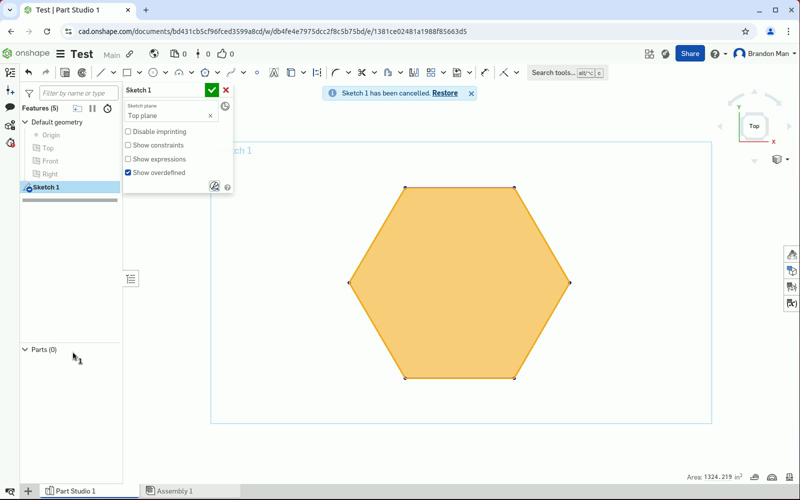
key(shift+y)
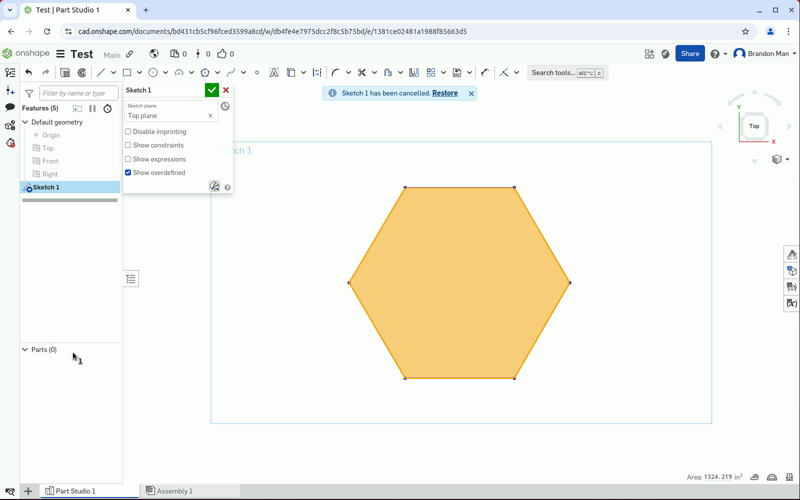
key(shift+e)
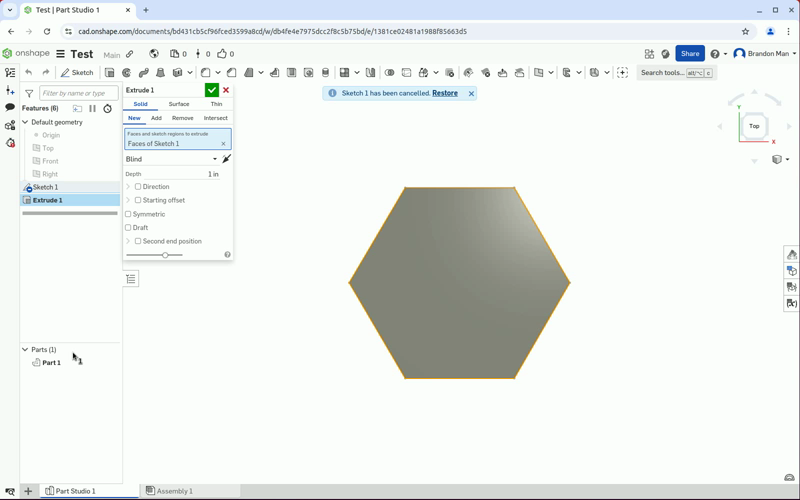
mouse_move(143, 106)
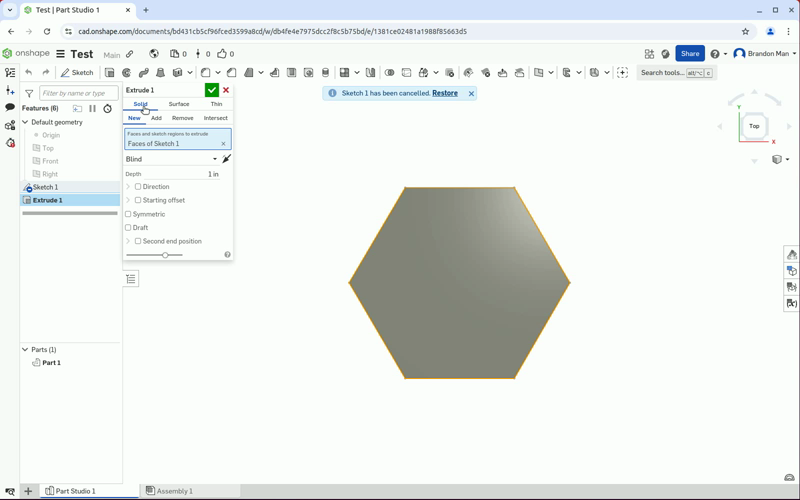
click(143, 106)
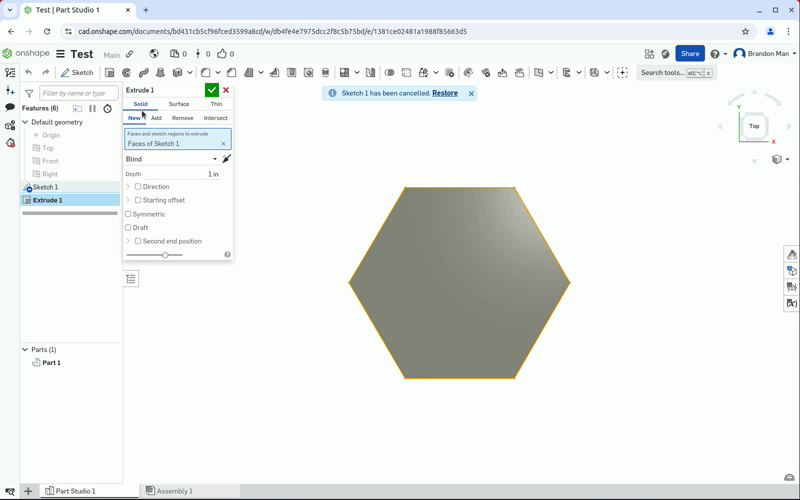
mouse_move(137, 120)
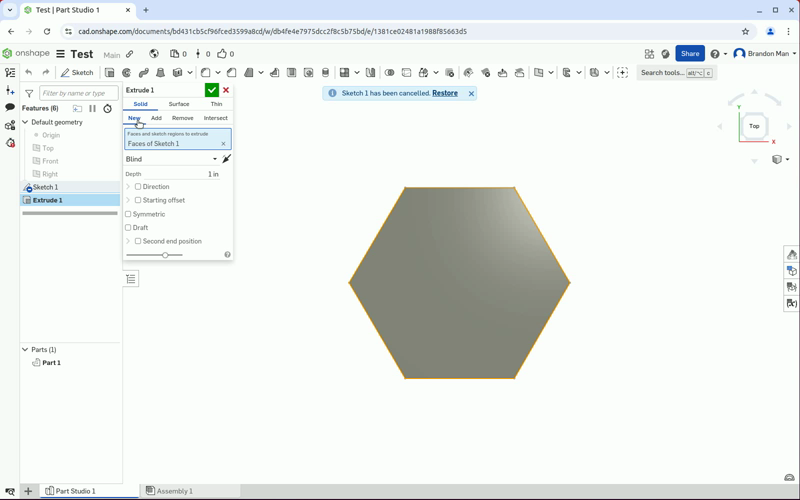
click(137, 120)
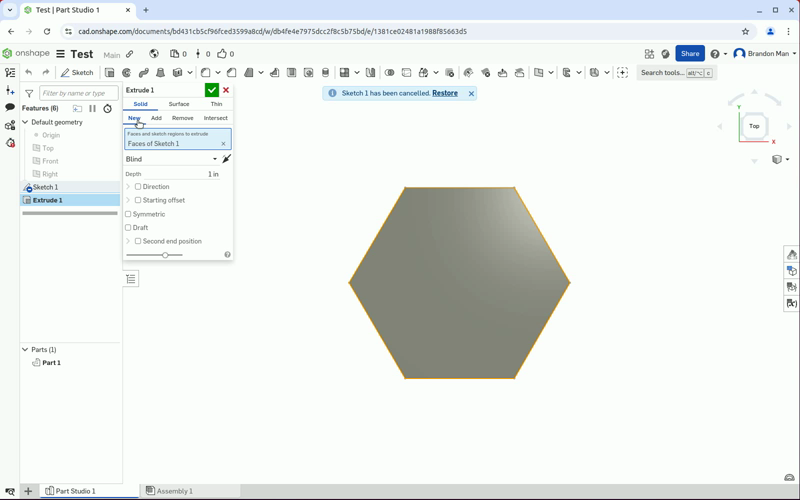
key(tab, 4)
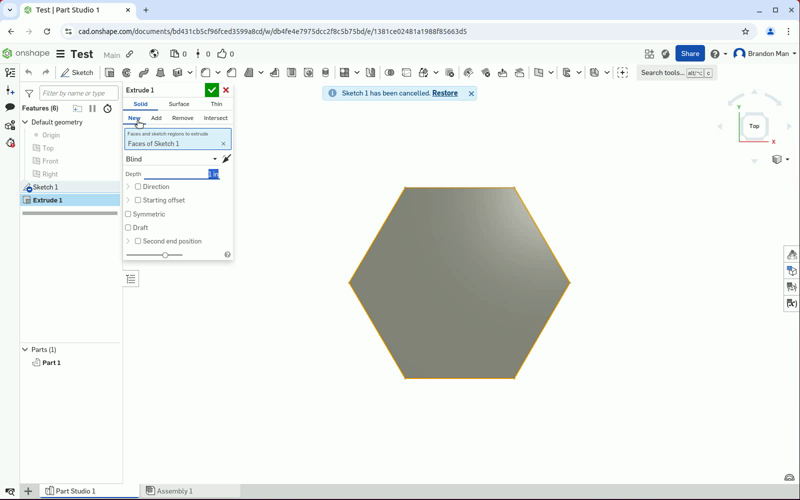
text(15.405)
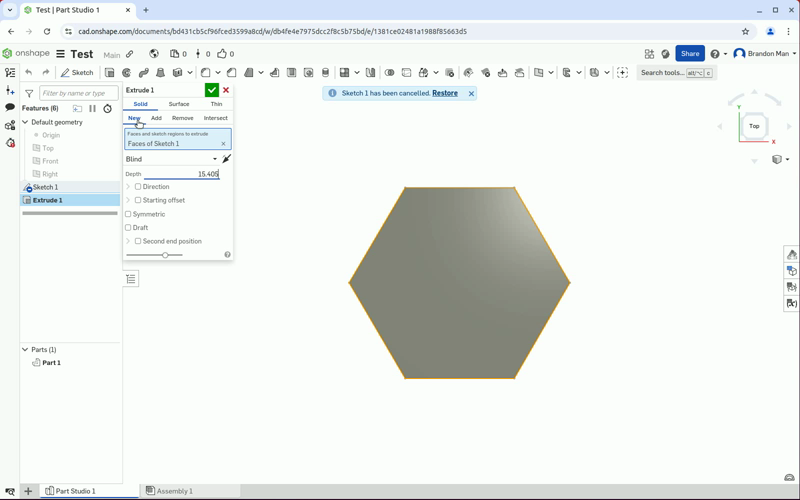
key(enter)
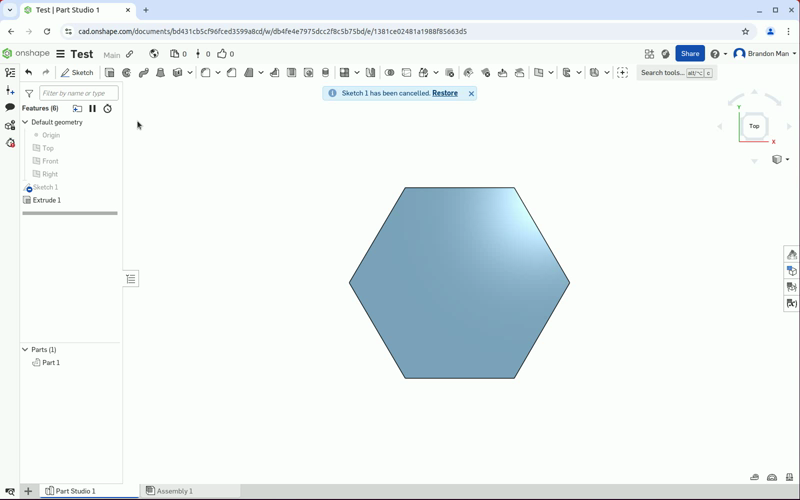
key(shift+h)
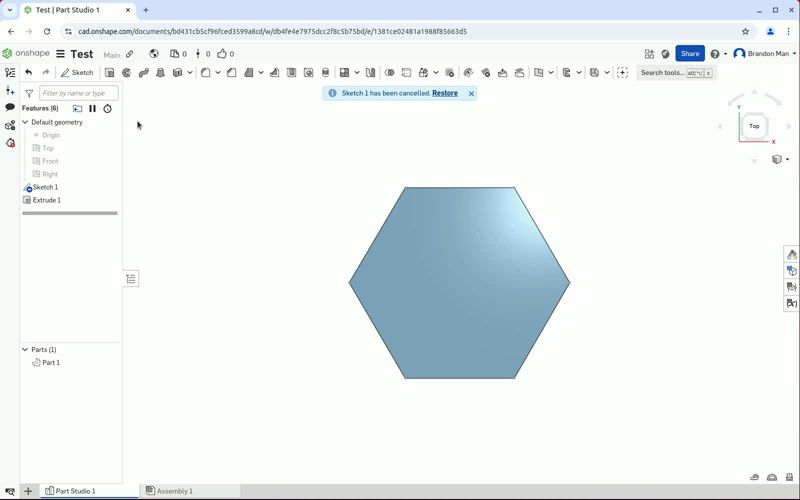
key(shift+h)
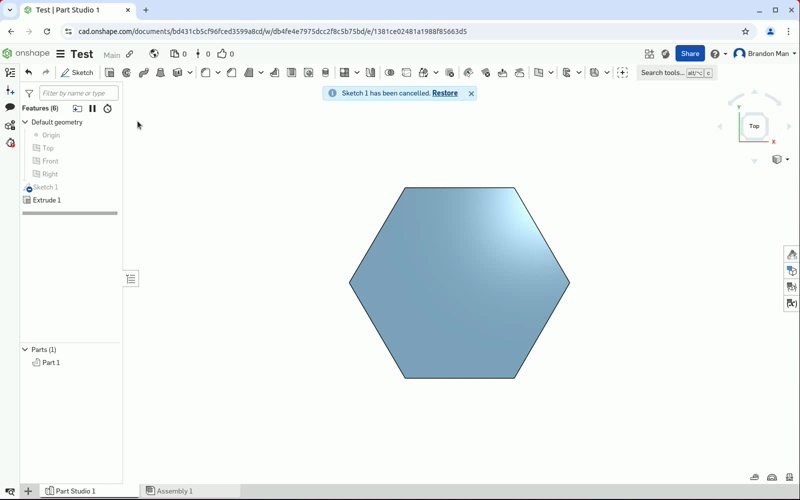
mouse_move(73, 189)
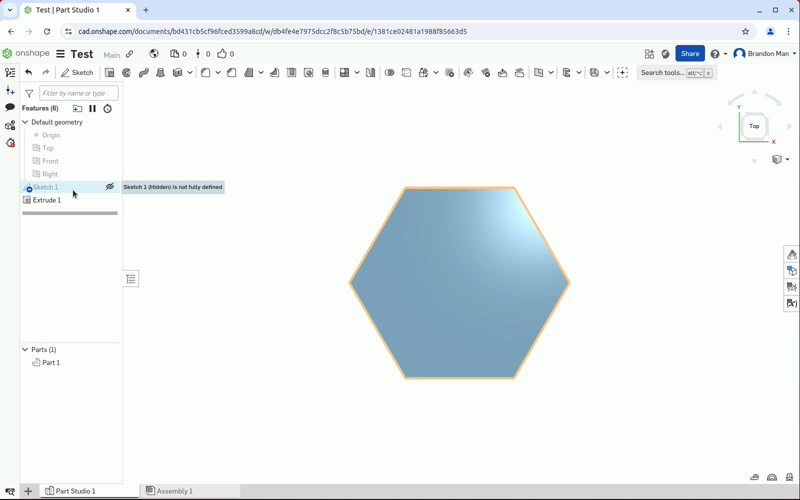
click(73, 189)
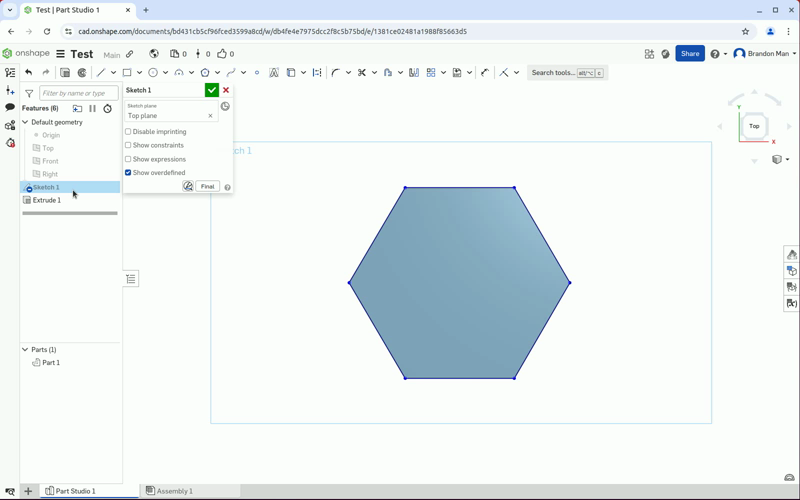
mouse_move(229, 92)
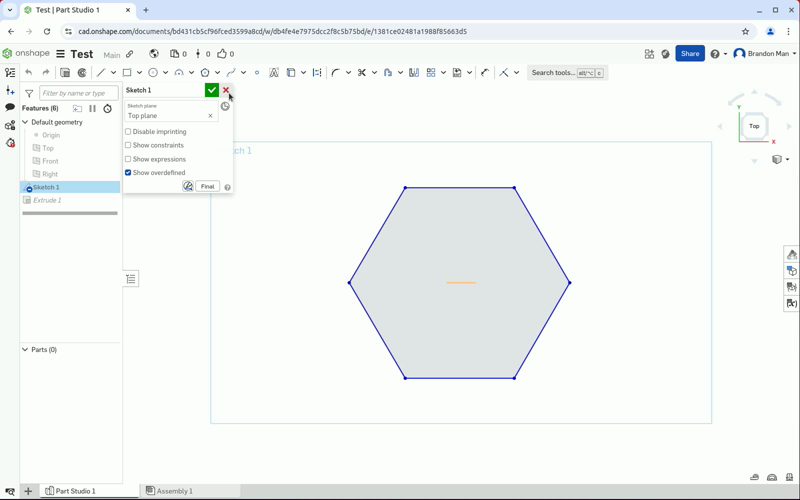
click(229, 92)
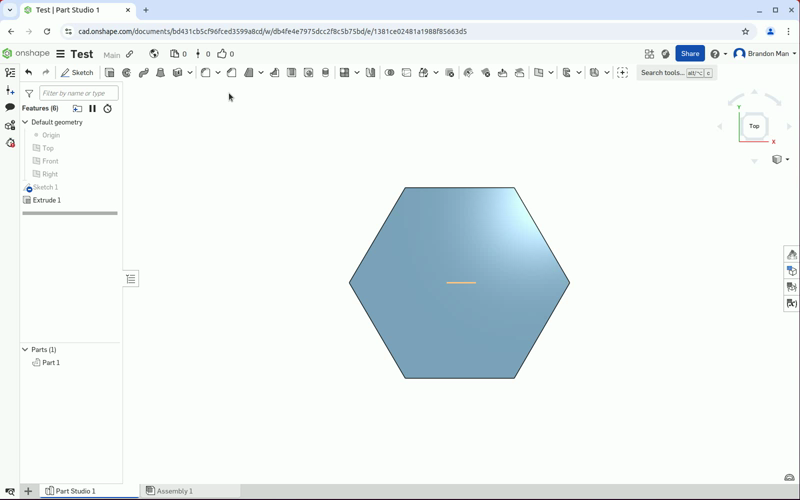
mouse_move(541, 75)
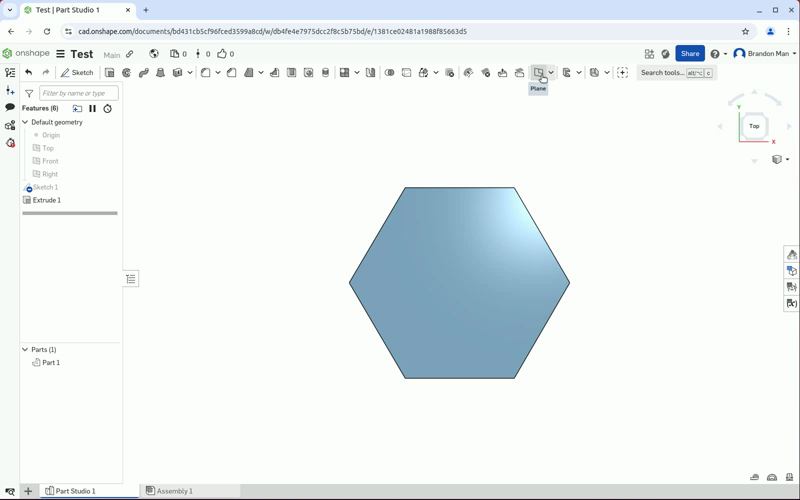
click(541, 75)
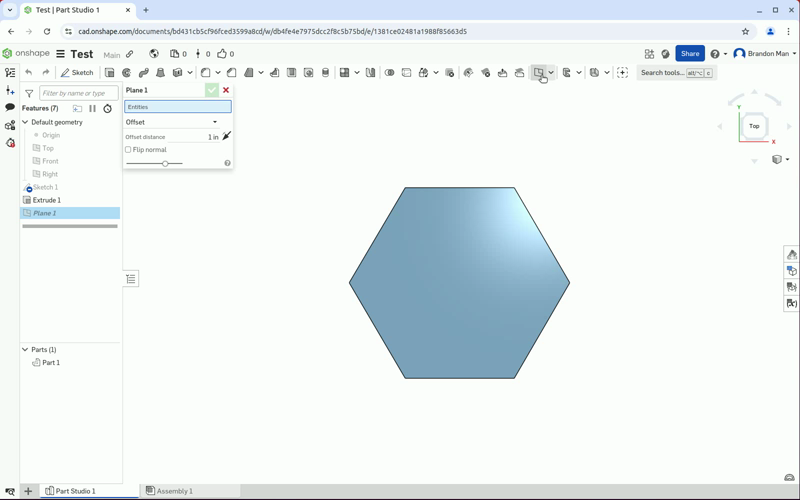
mouse_move(73, 150)
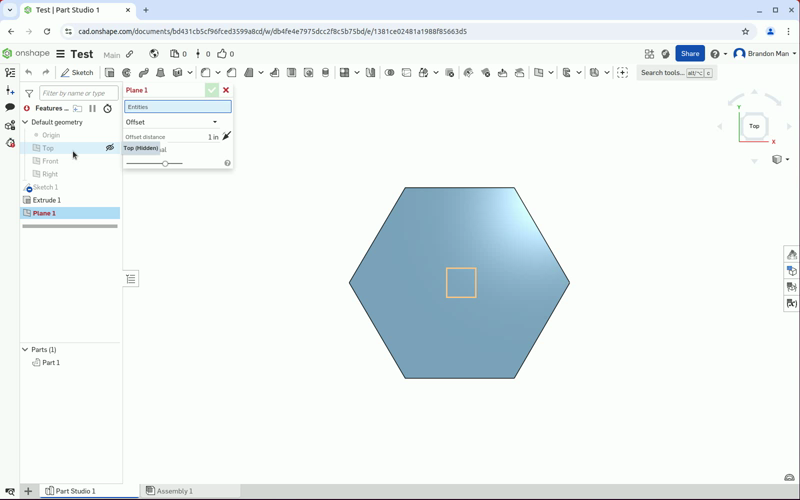
click(73, 150)
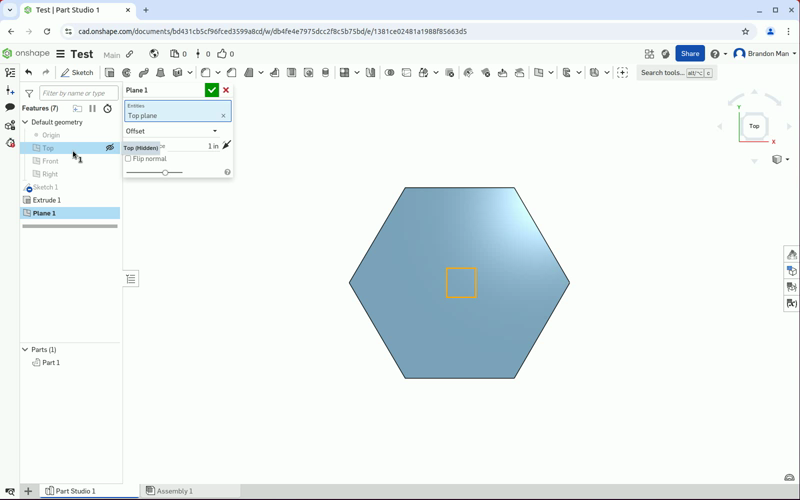
key(tab, 2)
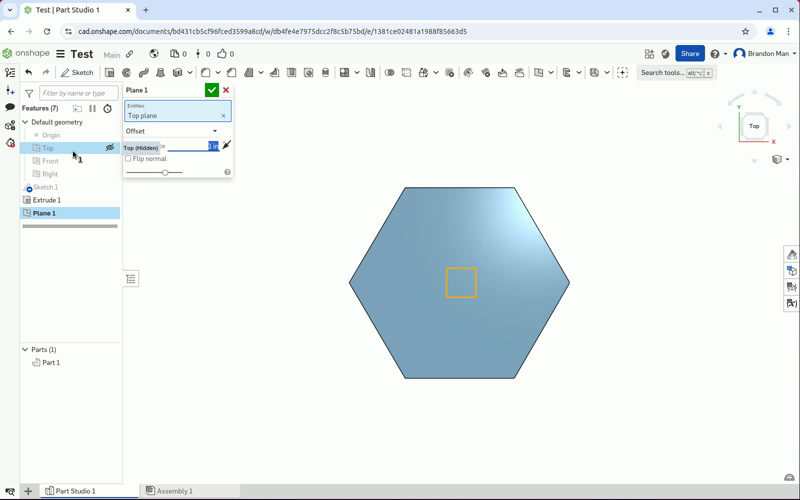
text(15.405)
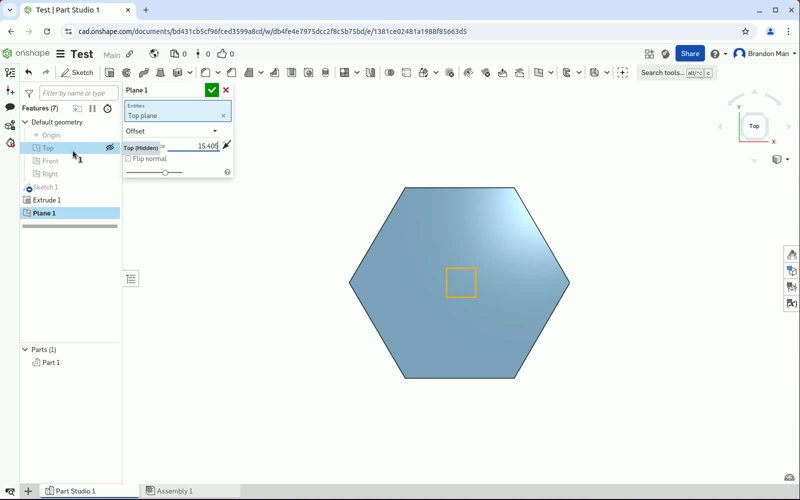
key(enter, 2)
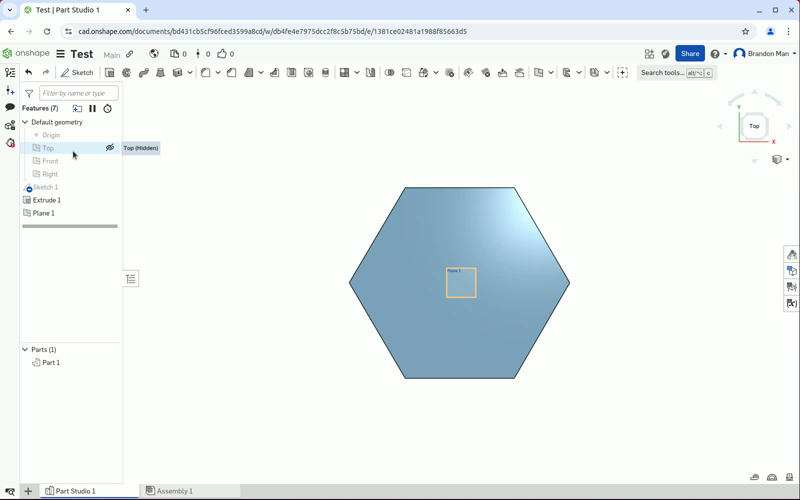
key(shift+s)
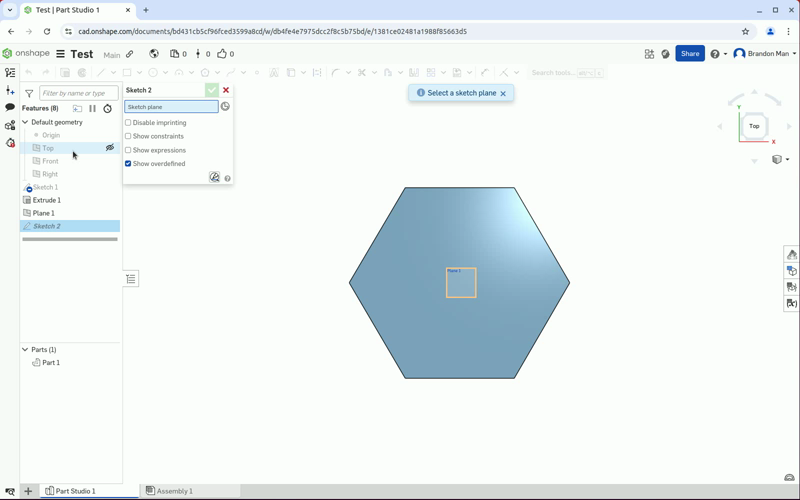
mouse_move(73, 215)
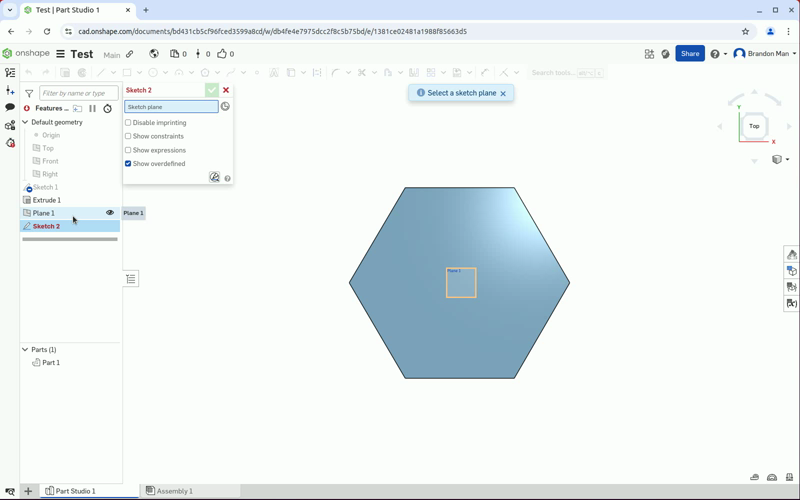
click(73, 215)
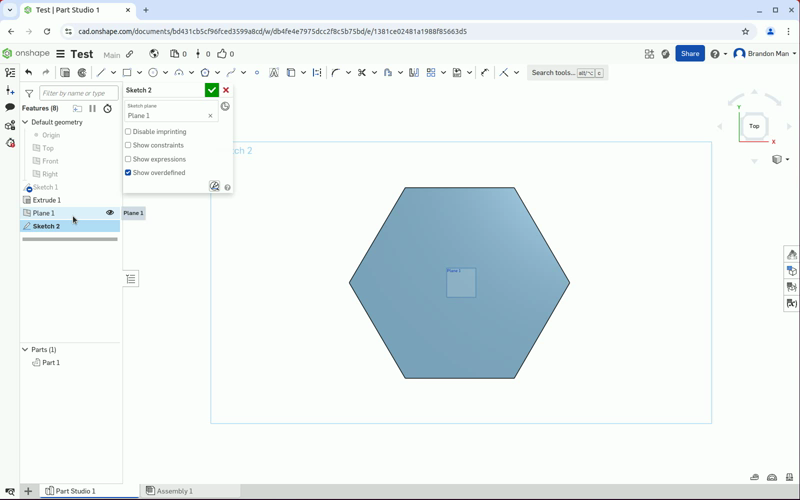
mouse_move(73, 352)
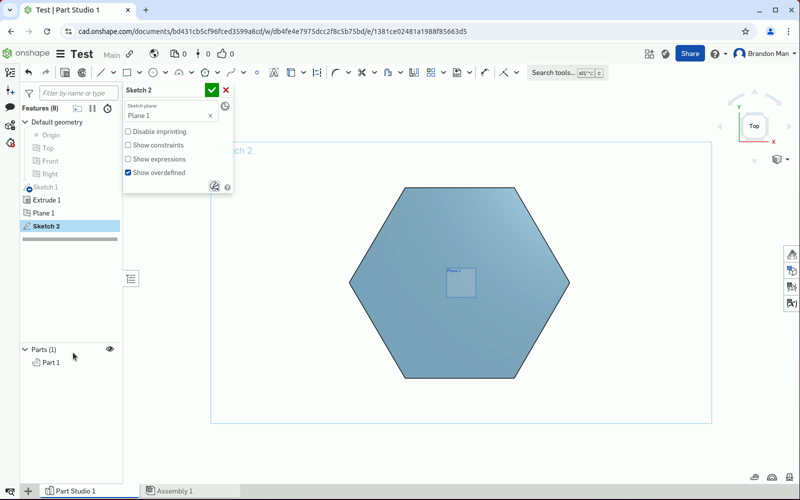
key(y)
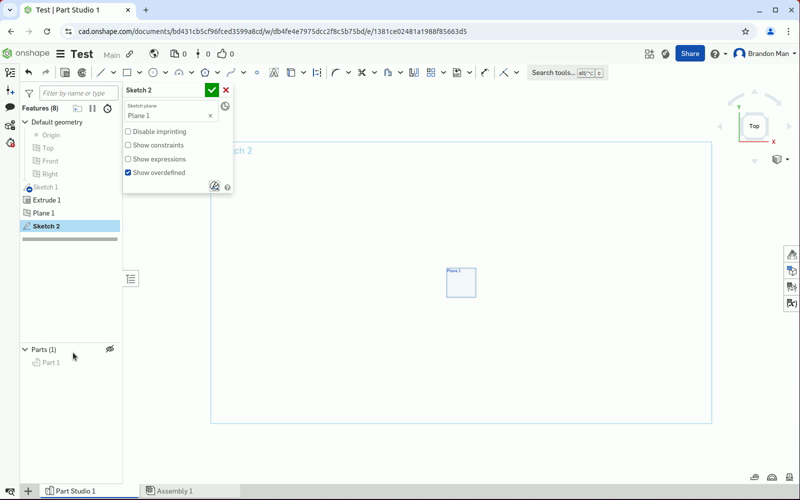
key(c)
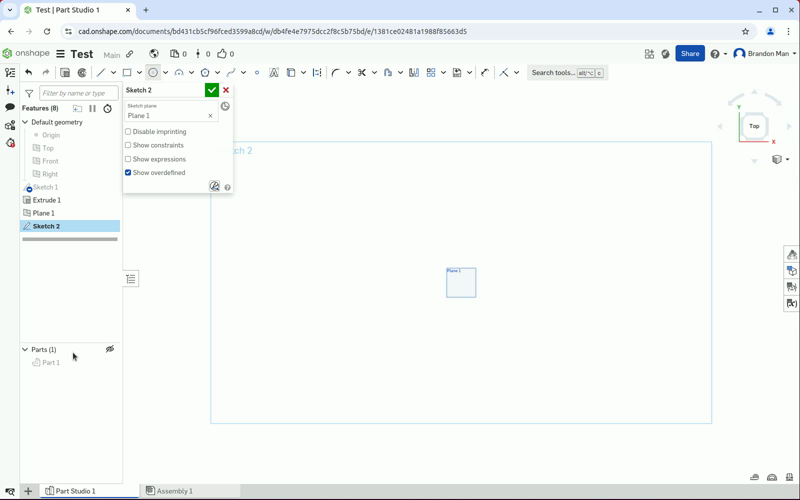
key_down(shift)
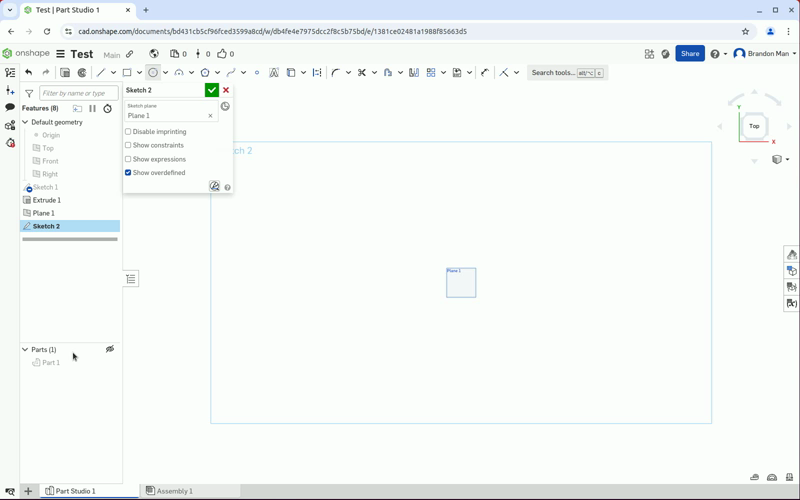
mouse_move(461, 282)
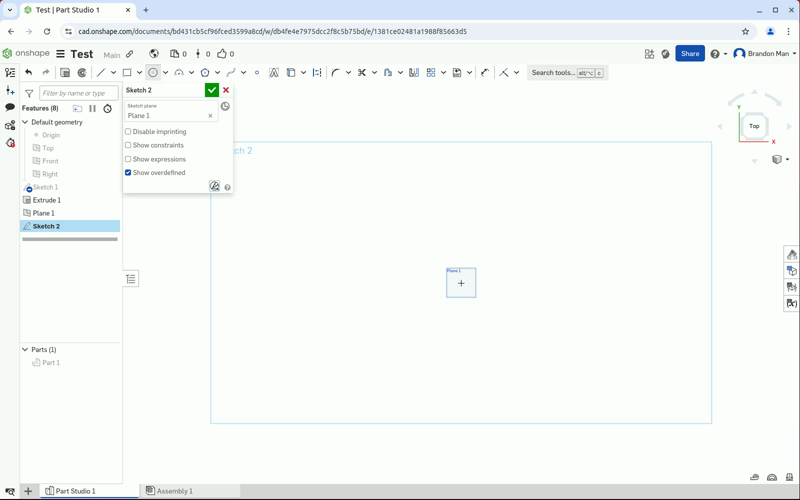
click(461, 282)
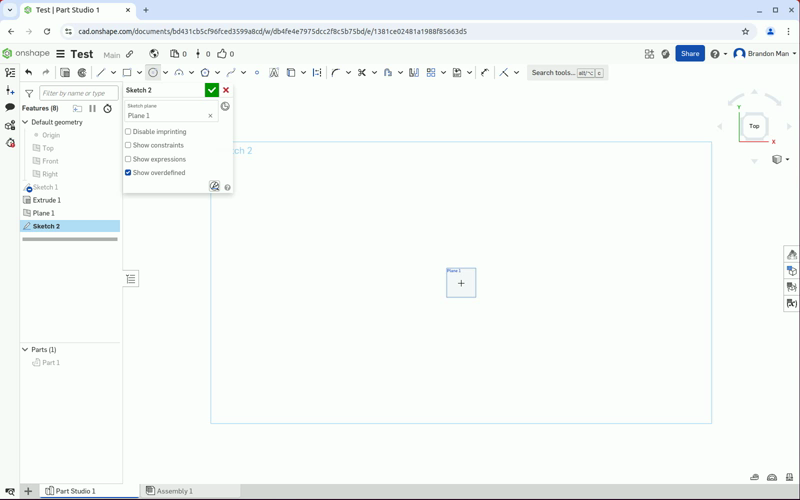
key_up(shift)
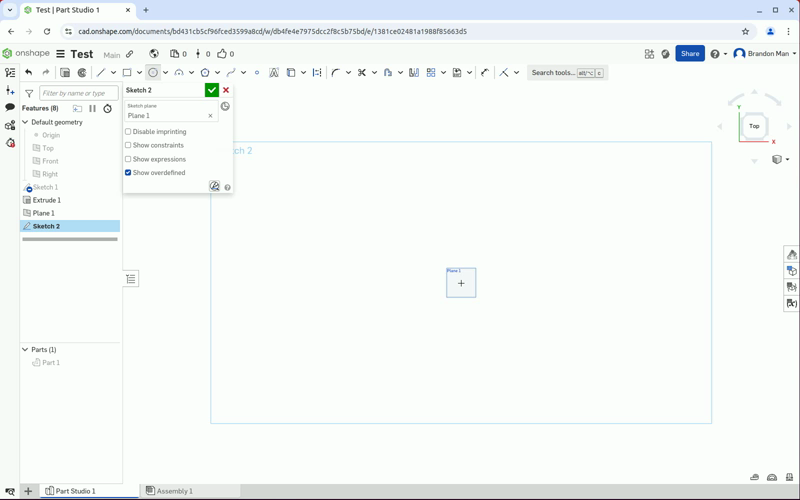
mouse_move(552, 282)
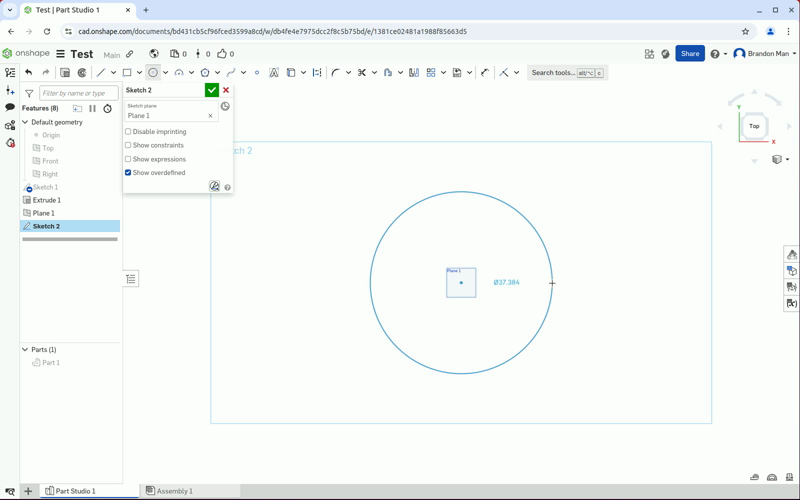
click(552, 282)
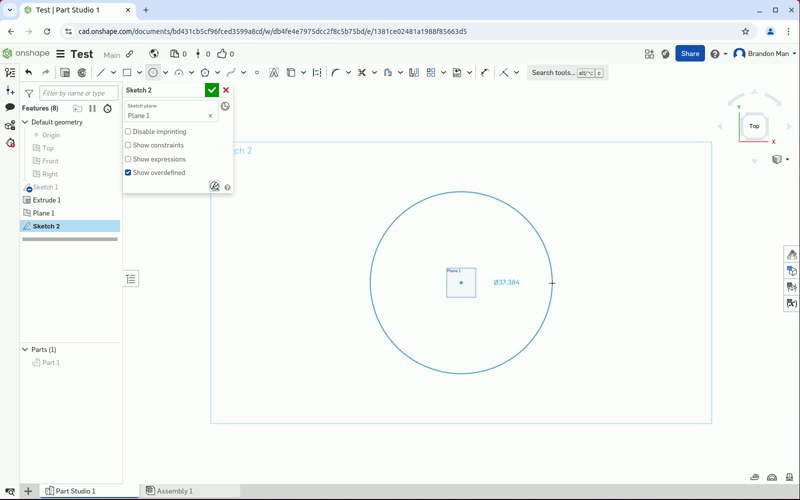
key(esc)
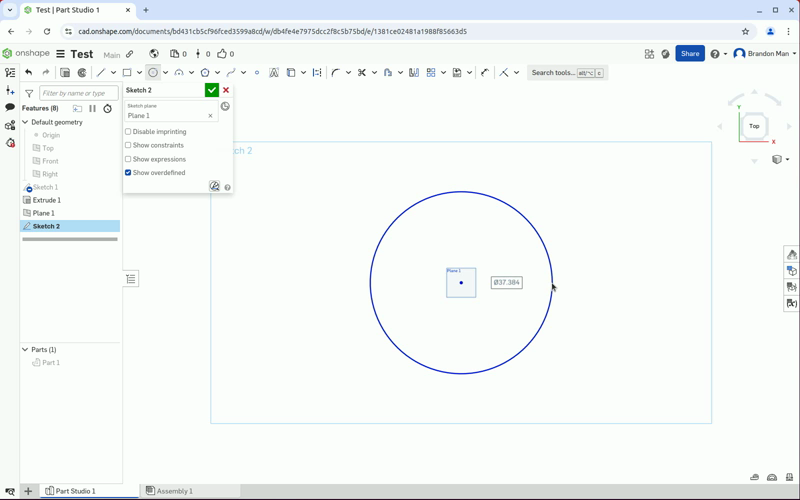
mouse_move(514, 313)
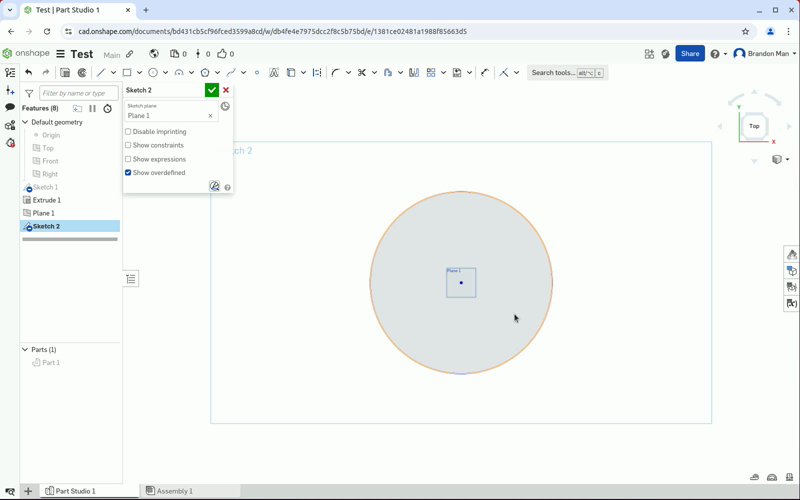
click(514, 313)
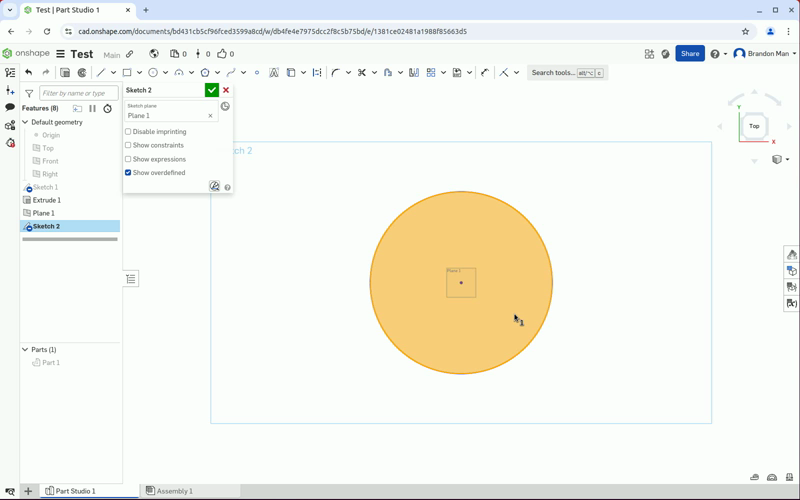
mouse_move(73, 352)
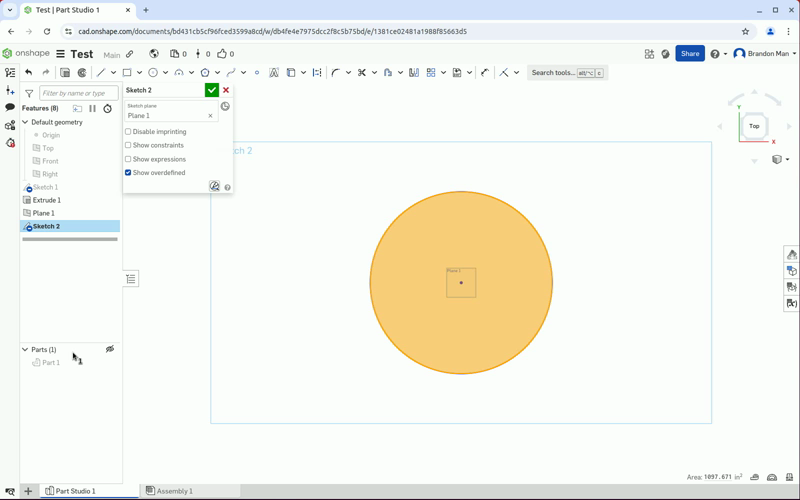
key(shift+y)
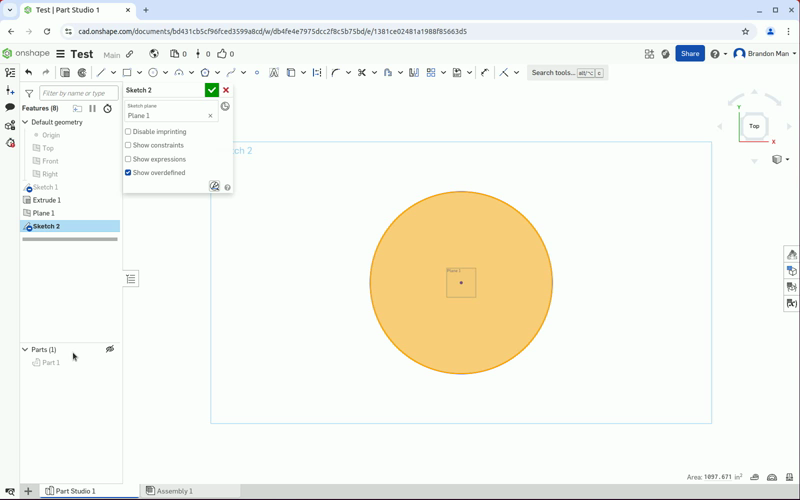
key(shift+e)
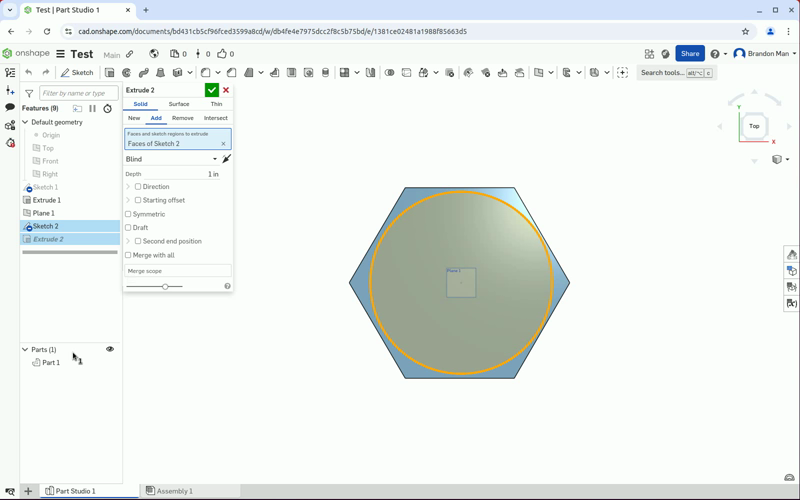
mouse_move(143, 106)
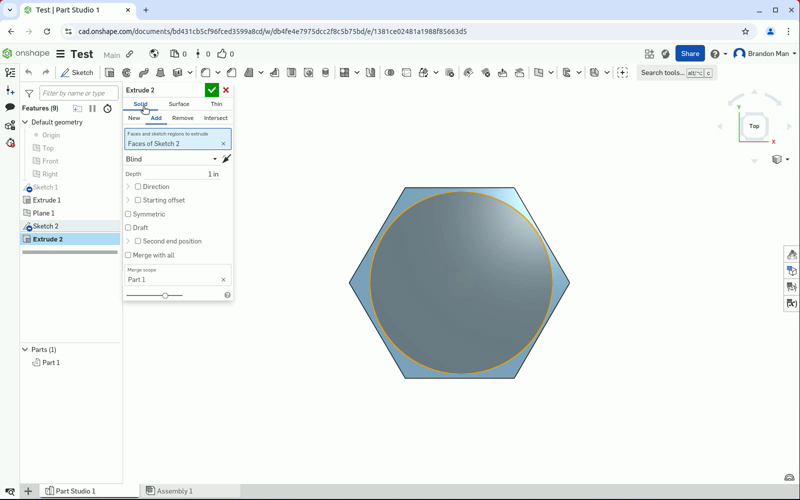
click(143, 106)
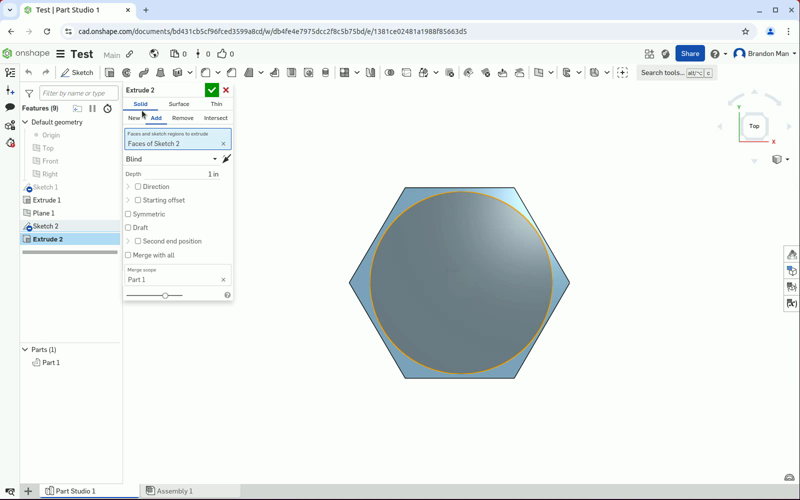
mouse_move(137, 120)
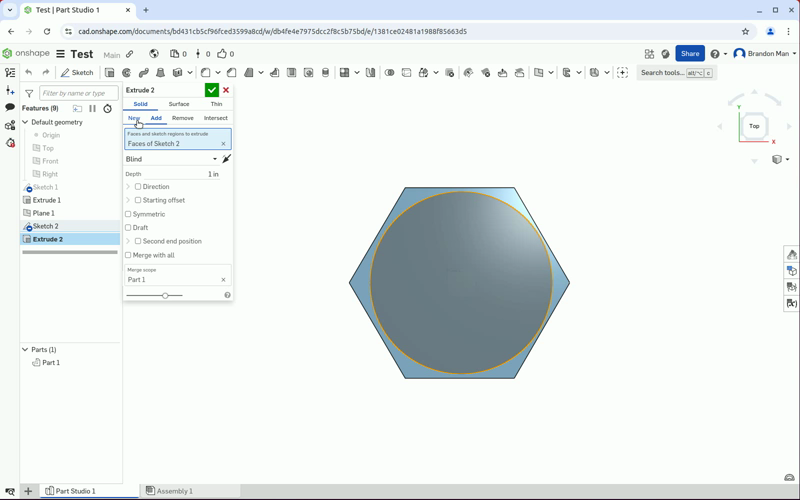
click(137, 120)
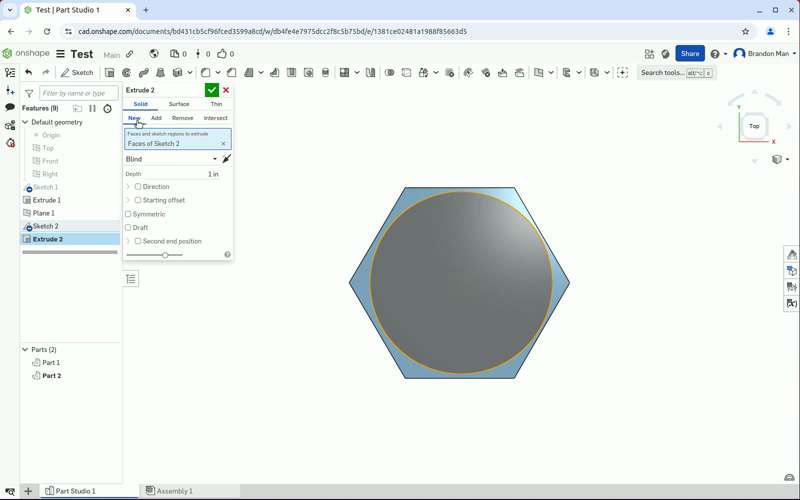
key(tab, 4)
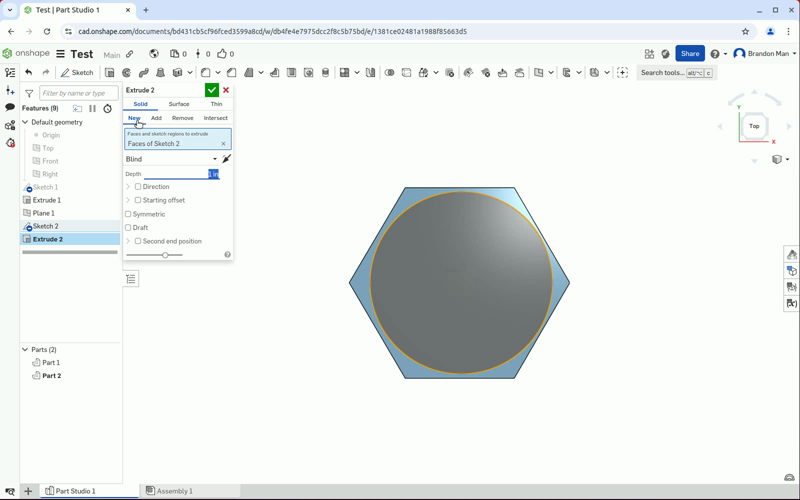
text(7.703)
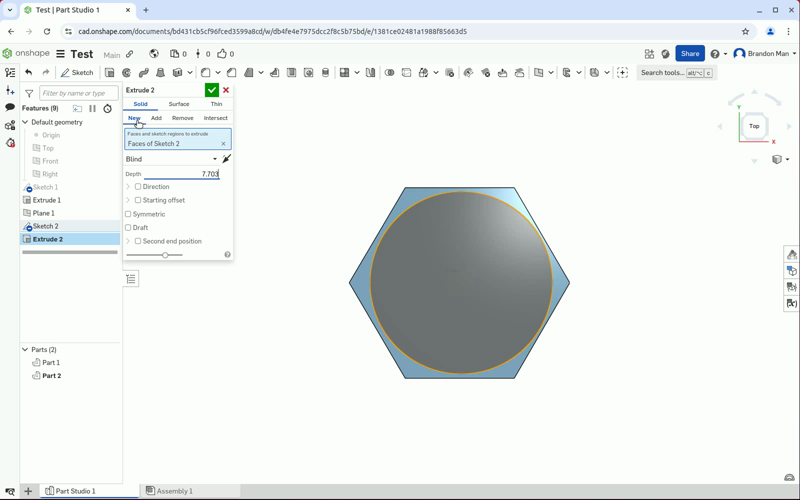
key(enter)
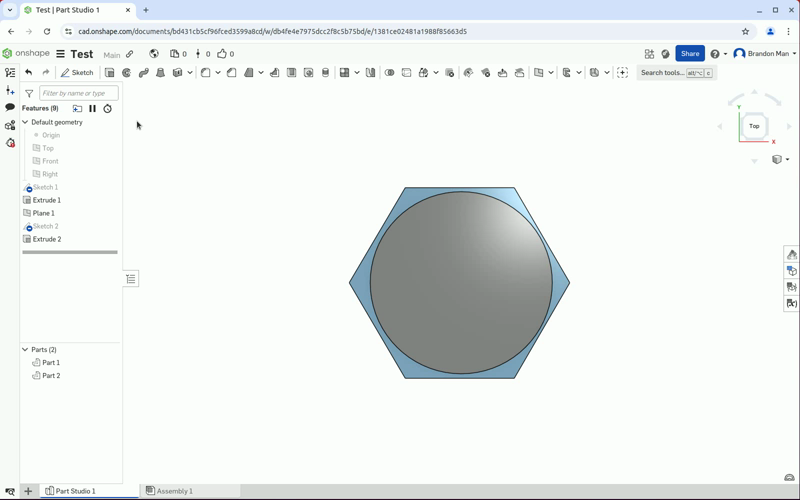
key(shift+h)
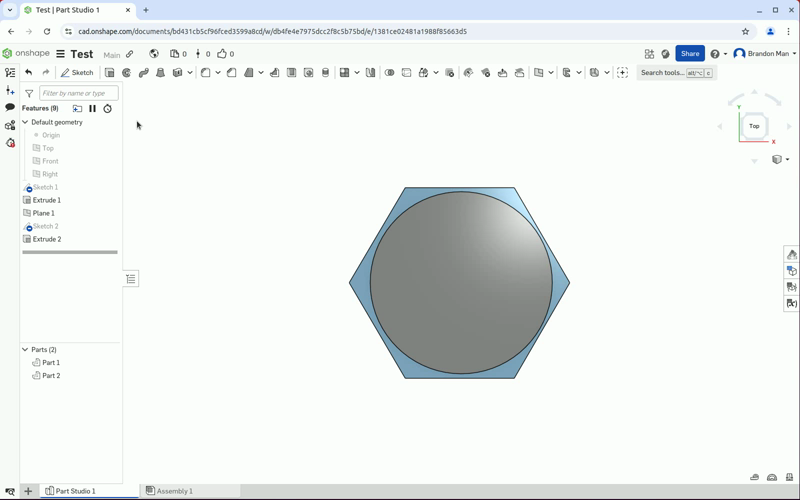
key(shift+h)
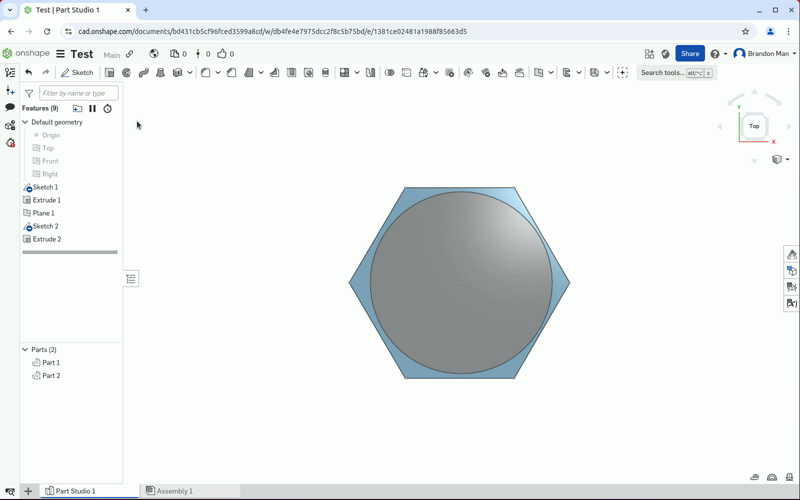
key(shift+7)
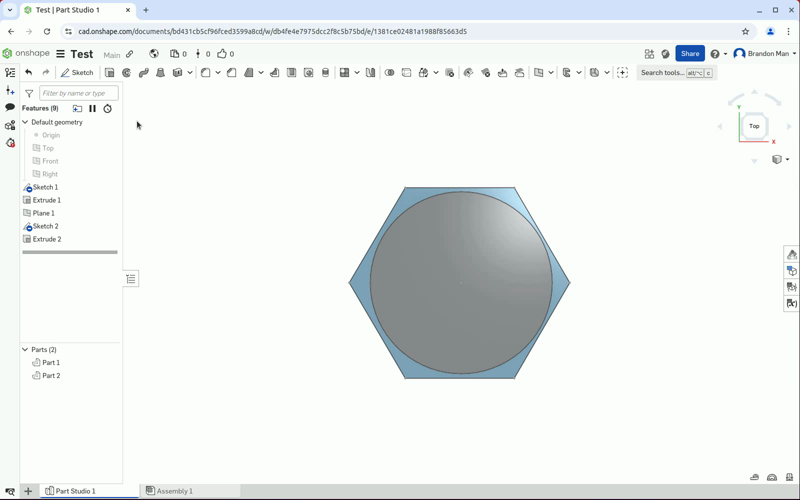
key(up, 3)
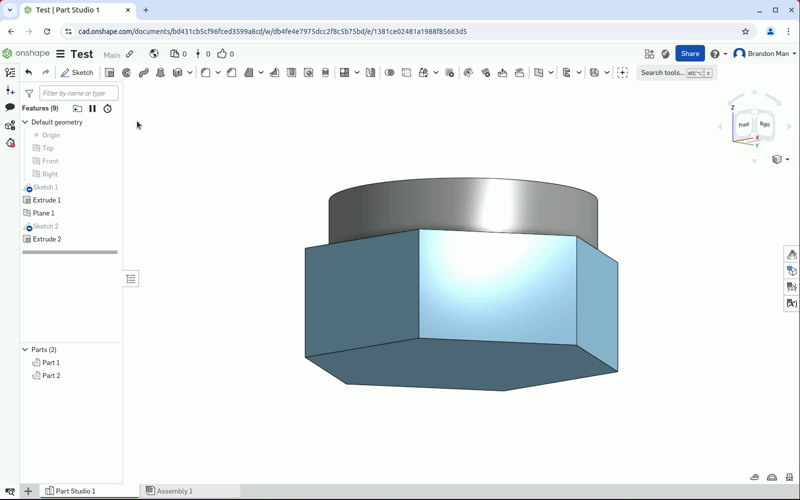
key(left, 3)
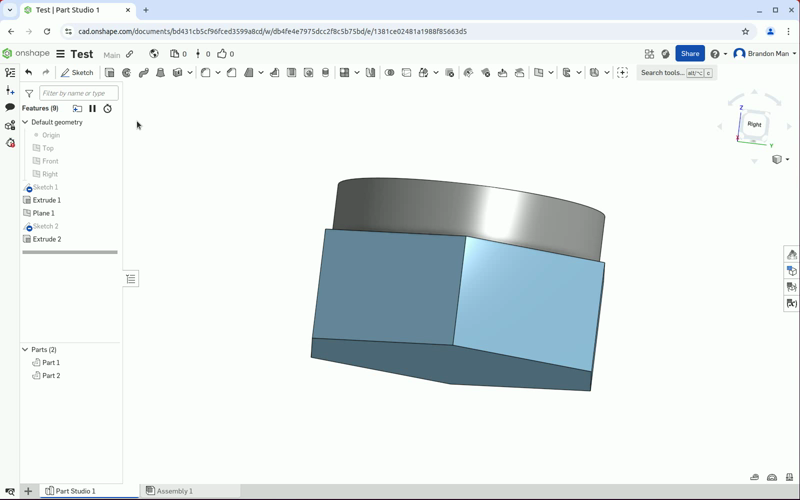
key(right, 3)
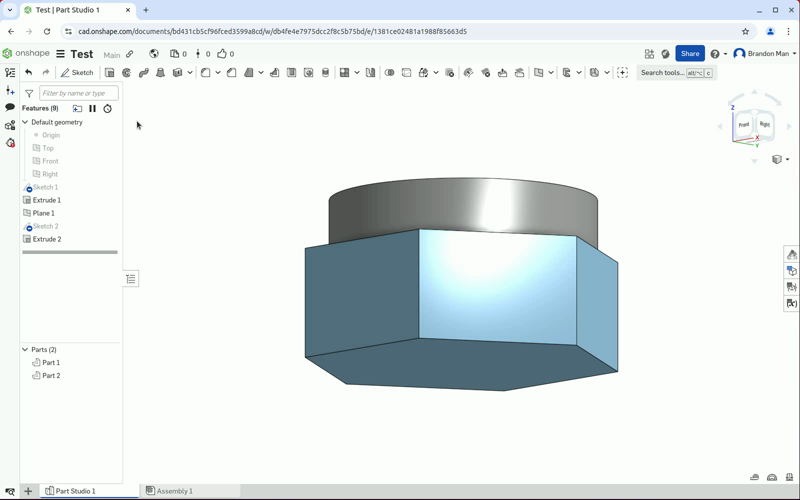
key(down, 3)
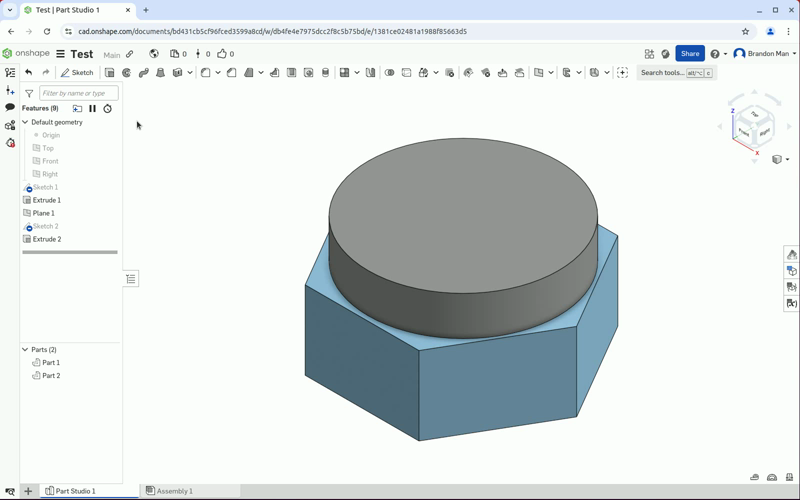
mouse_move(73, 189)
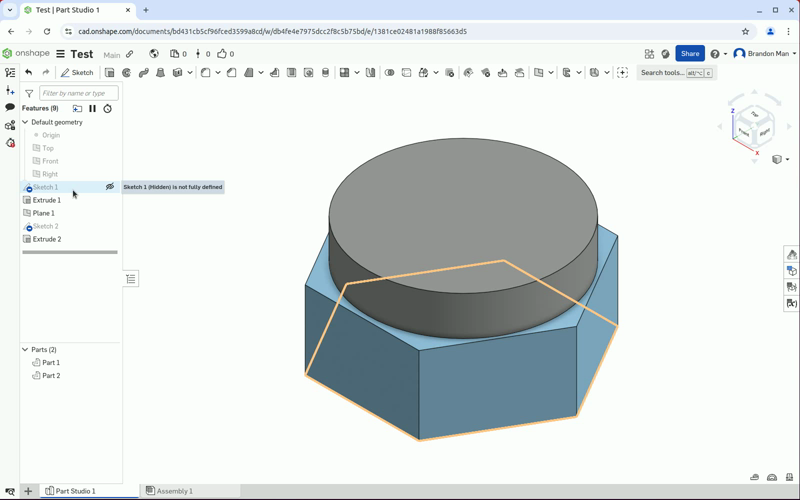
click(73, 189)